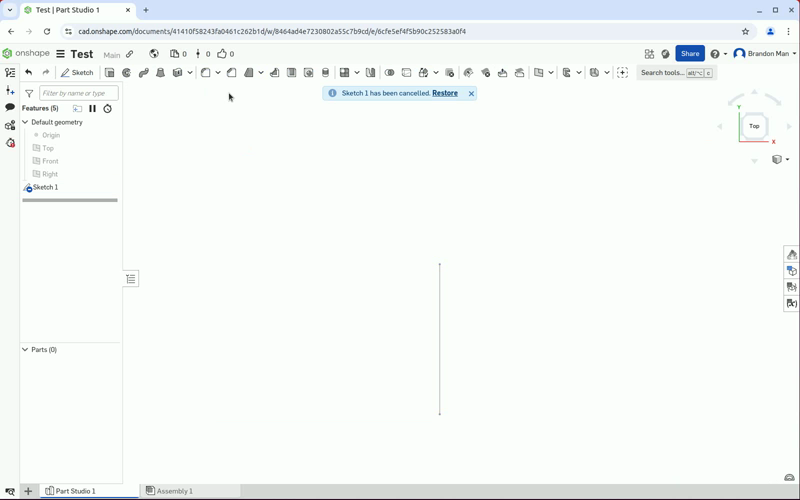
key(shift+h)
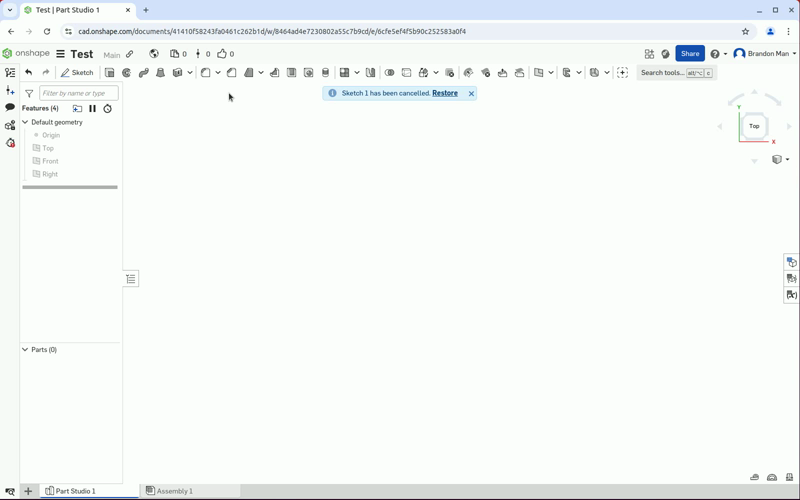
mouse_move(73, 352)
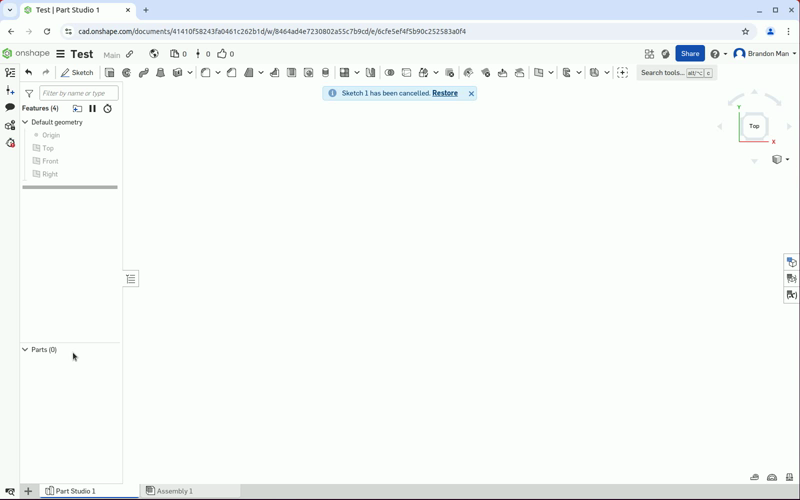
key(y)
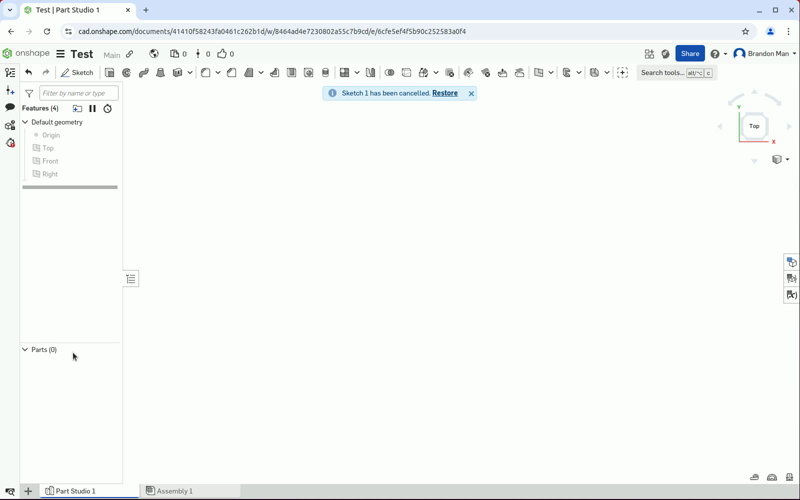
key(shift+p)
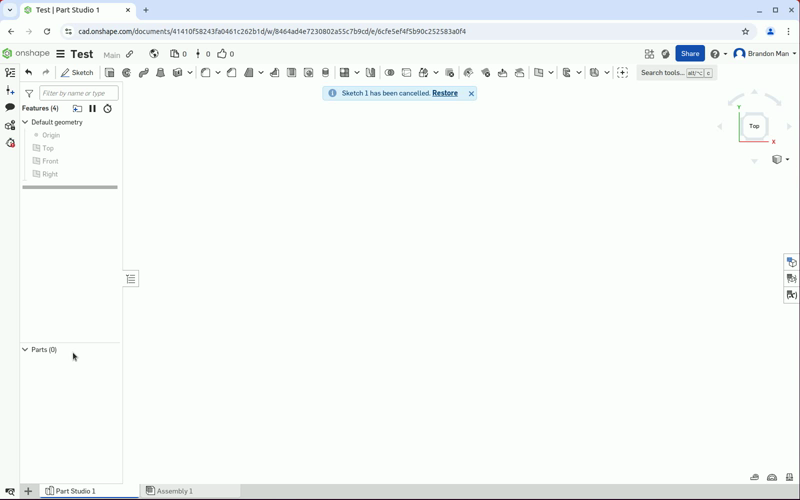
key(space)
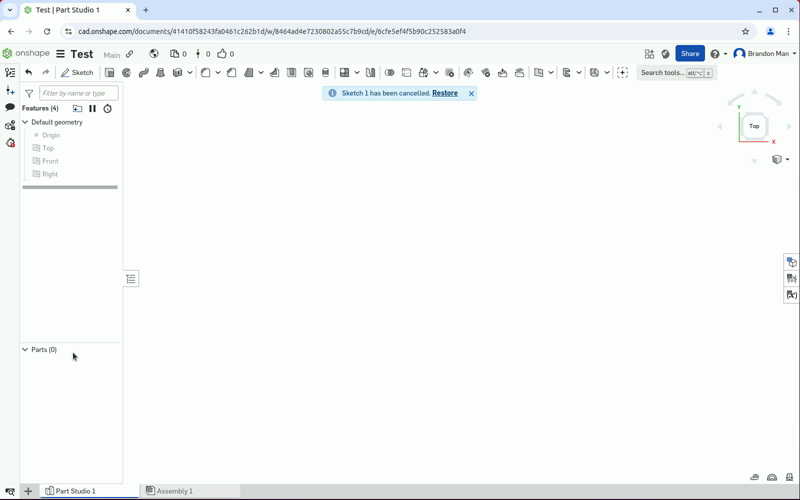
key_down(shift)
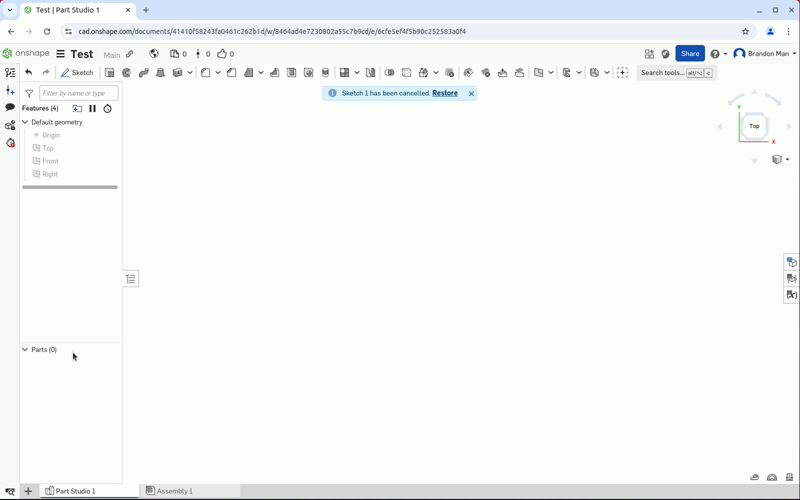
key(up)
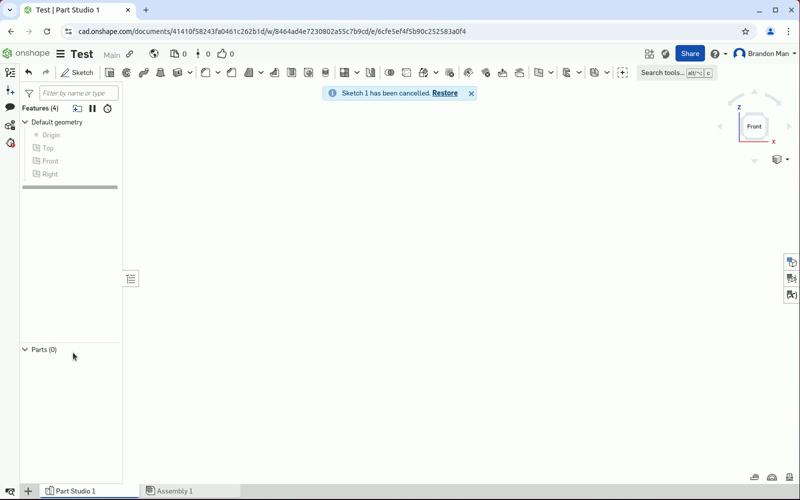
key_up(shift)
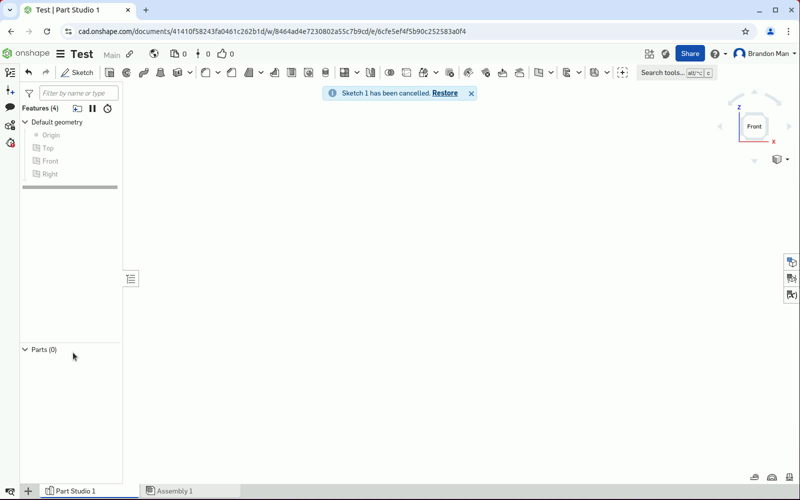
mouse_move(73, 352)
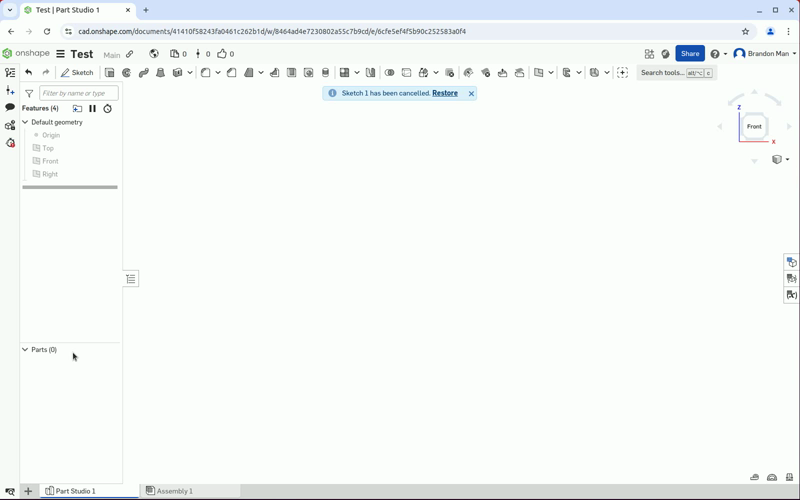
key(shift+y)
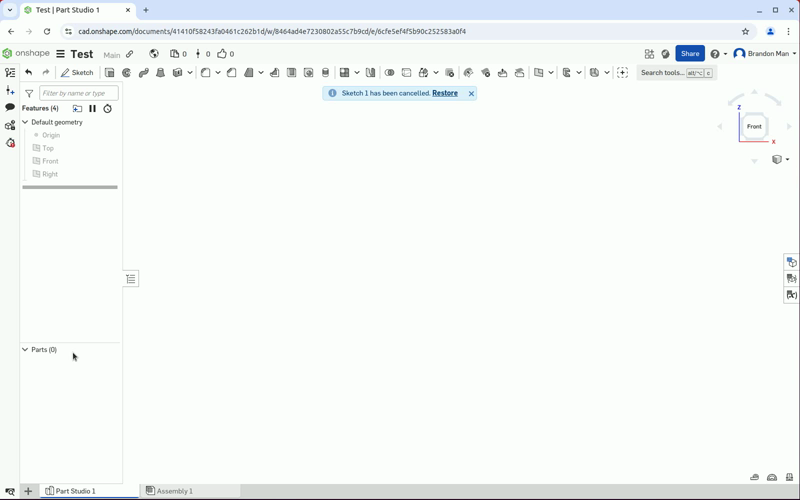
key(shift+s)
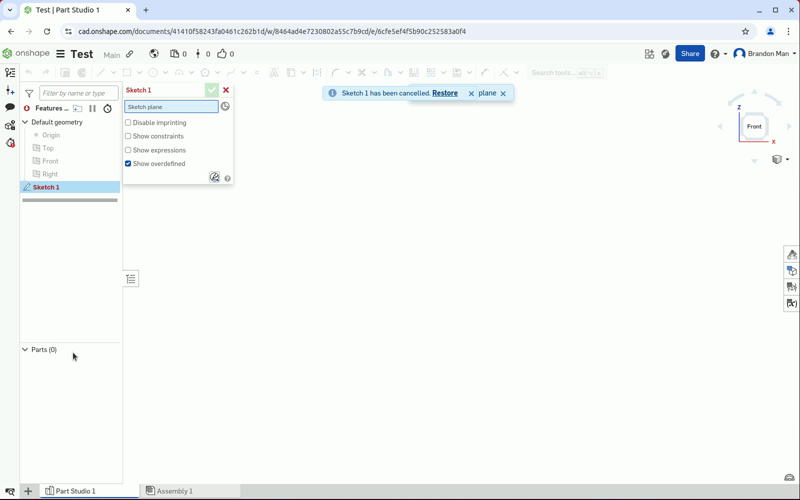
mouse_move(73, 163)
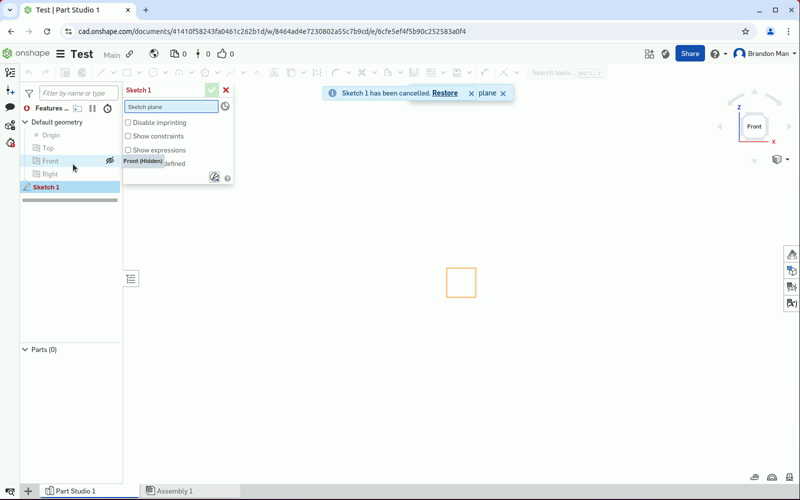
click(73, 163)
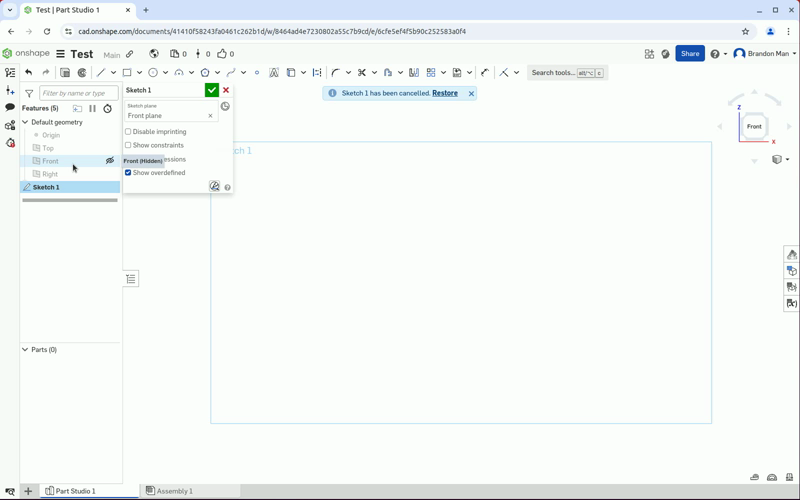
mouse_move(73, 352)
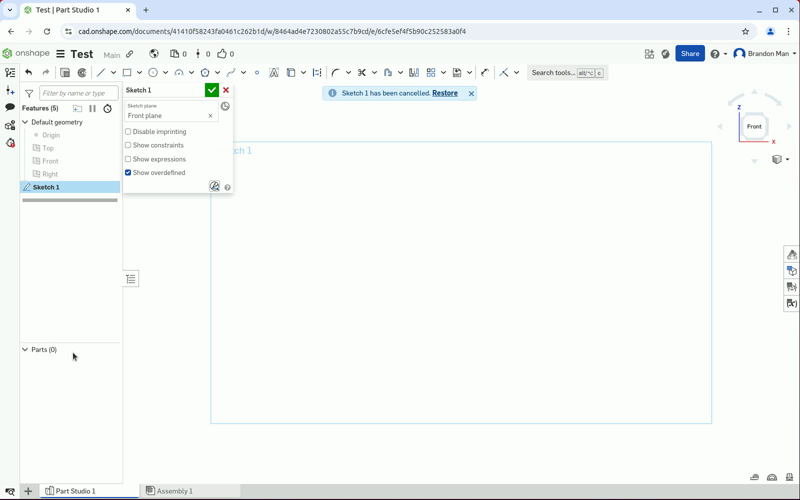
key(y)
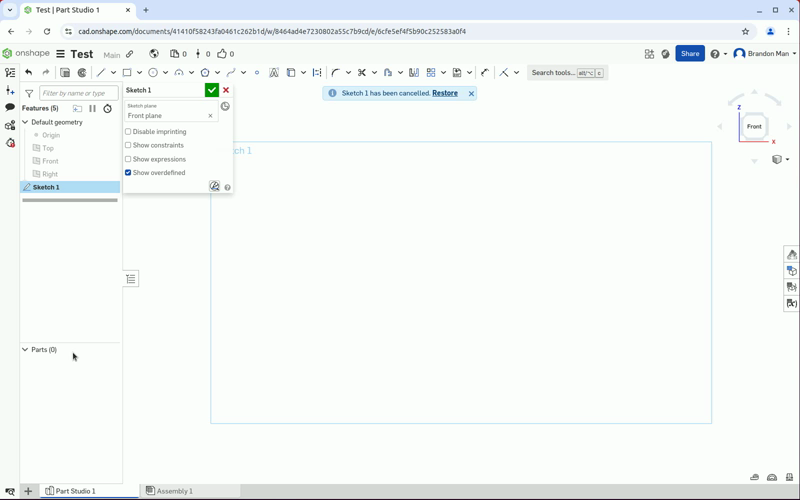
key(c)
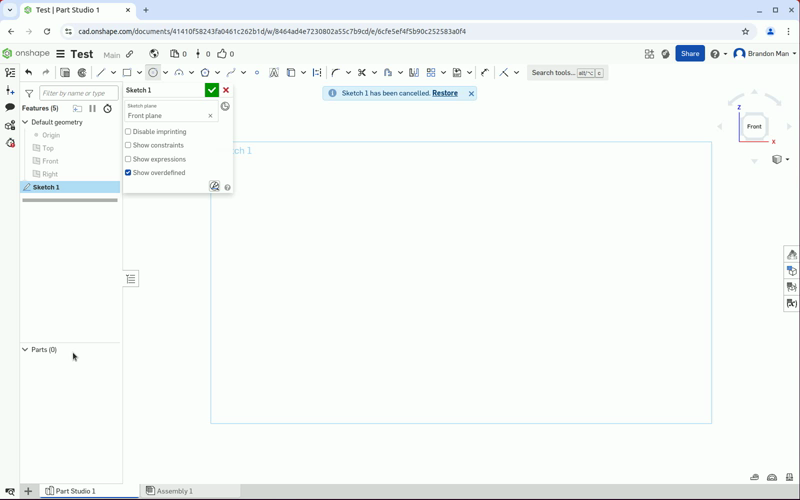
key_down(shift)
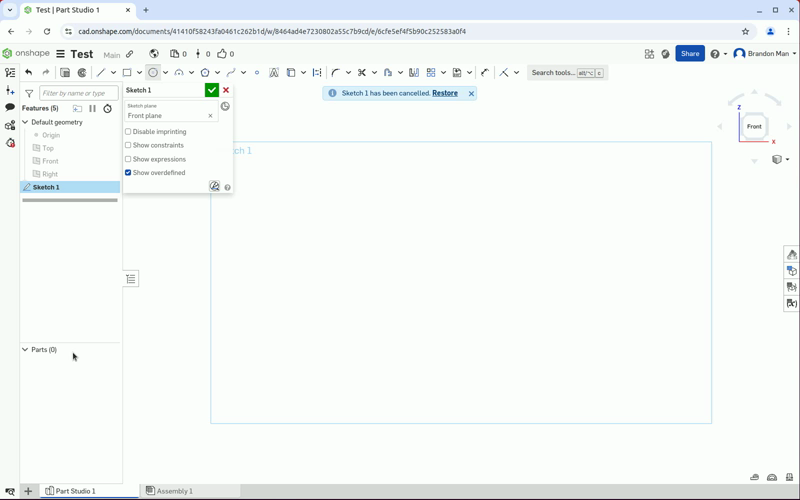
mouse_move(553, 370)
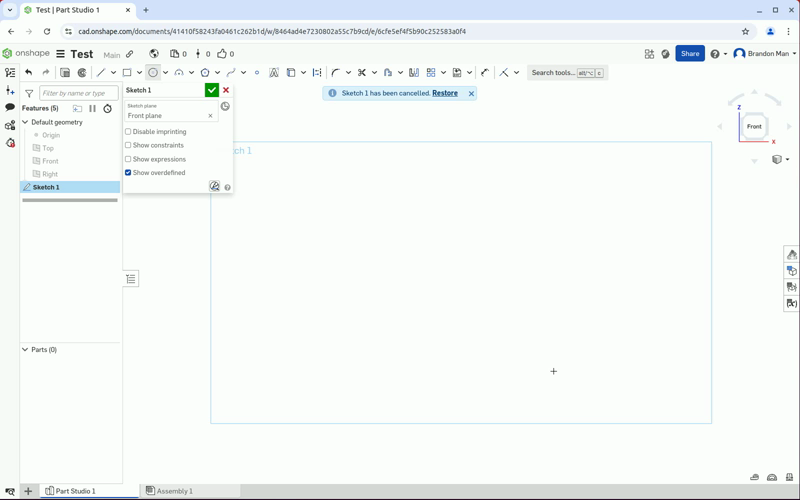
click(553, 370)
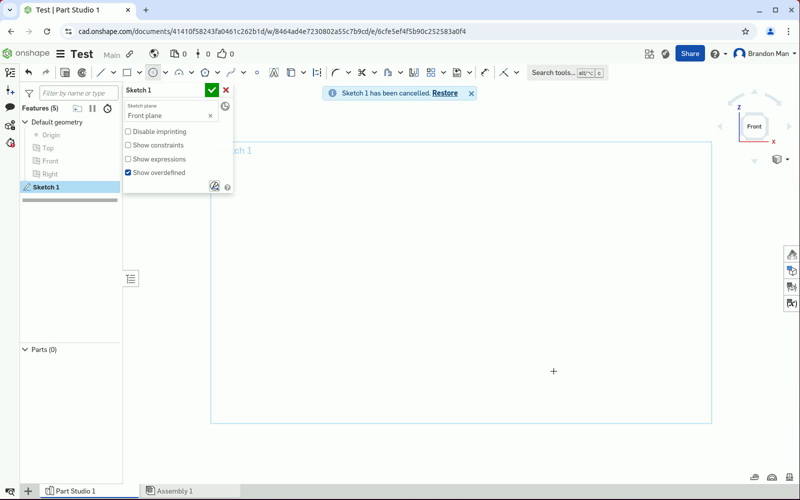
key_up(shift)
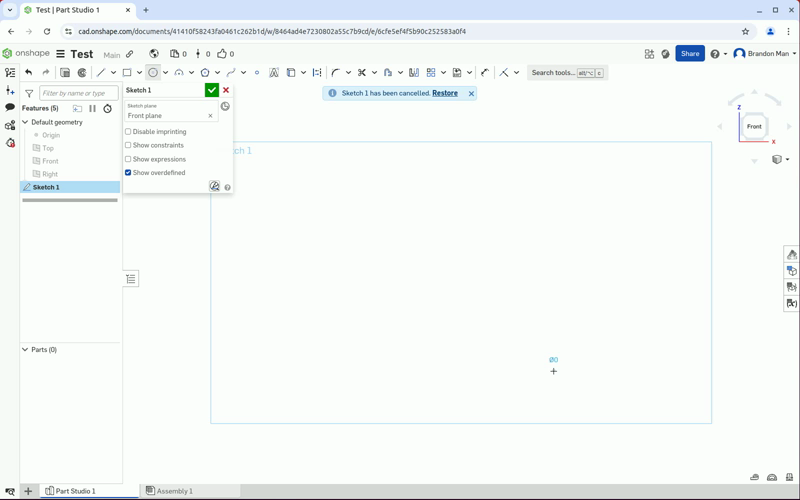
mouse_move(574, 370)
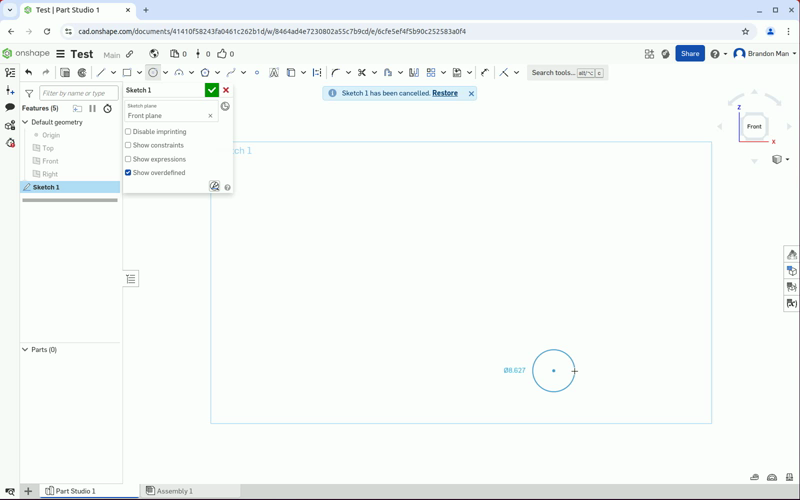
click(574, 370)
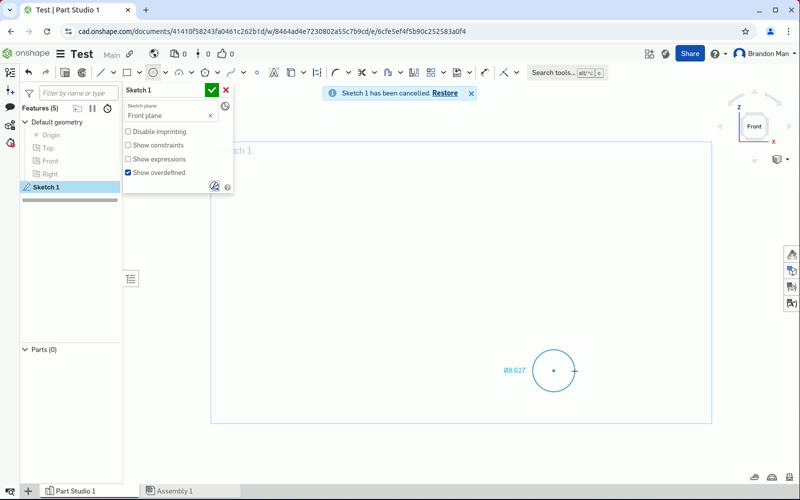
key(esc)
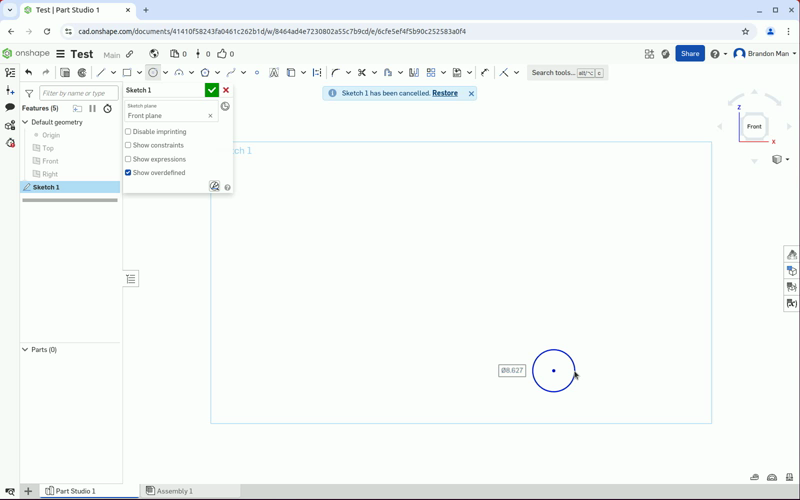
key(c)
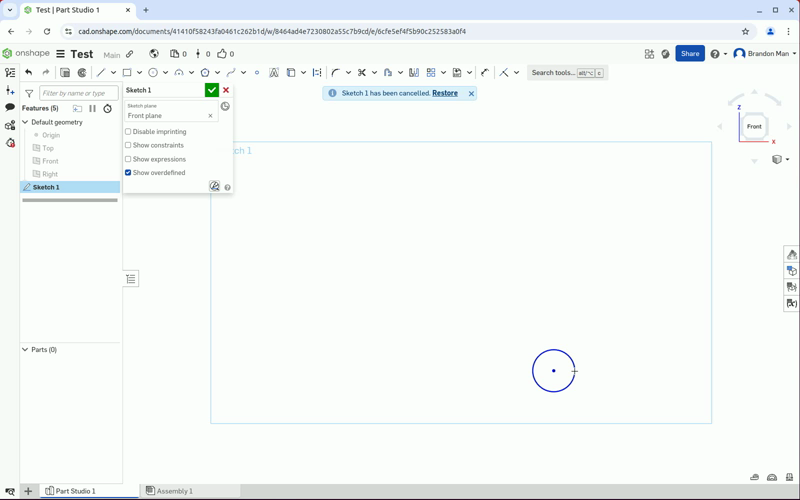
key_down(shift)
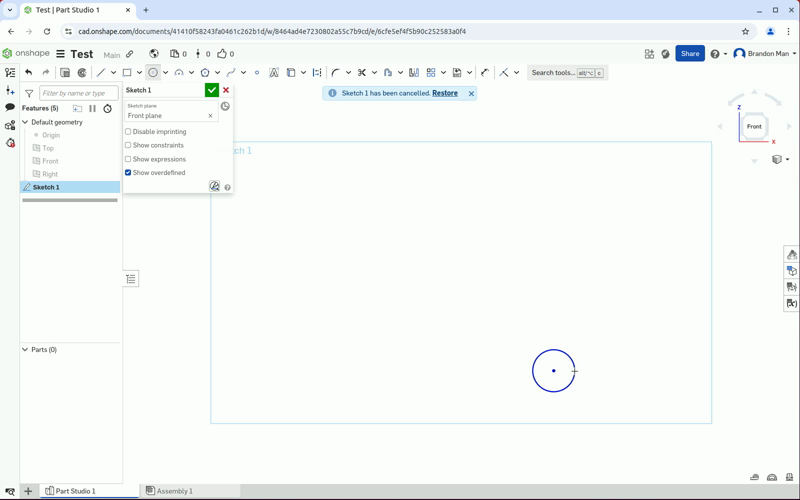
mouse_move(553, 370)
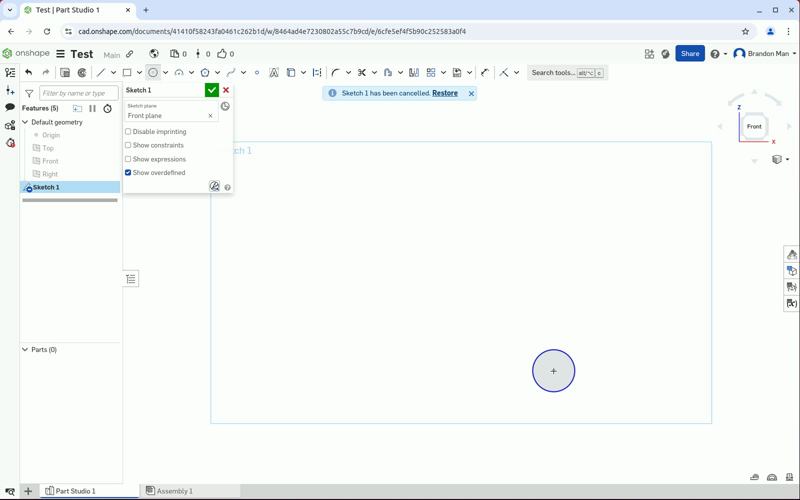
click(553, 370)
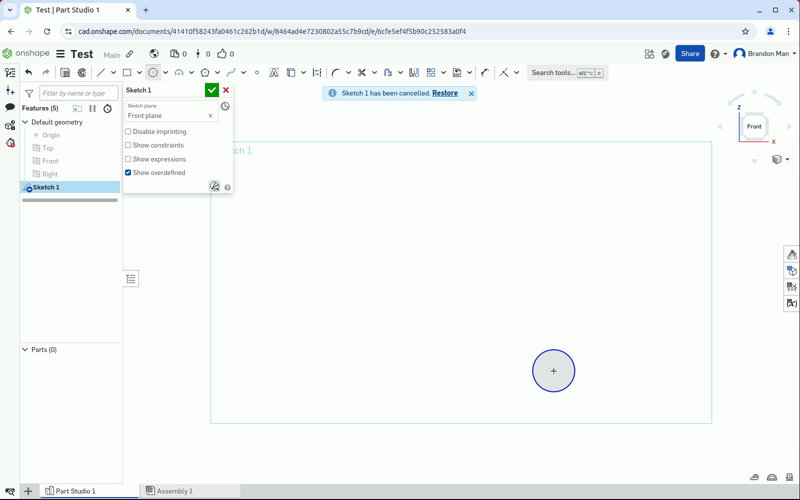
key_up(shift)
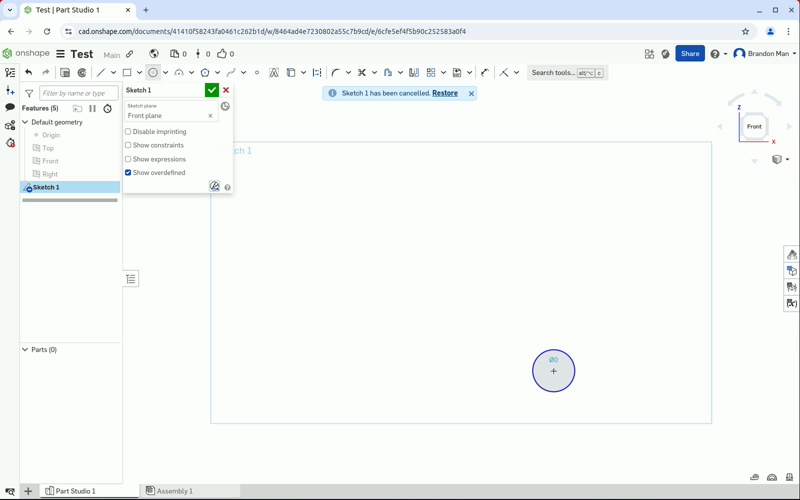
mouse_move(558, 370)
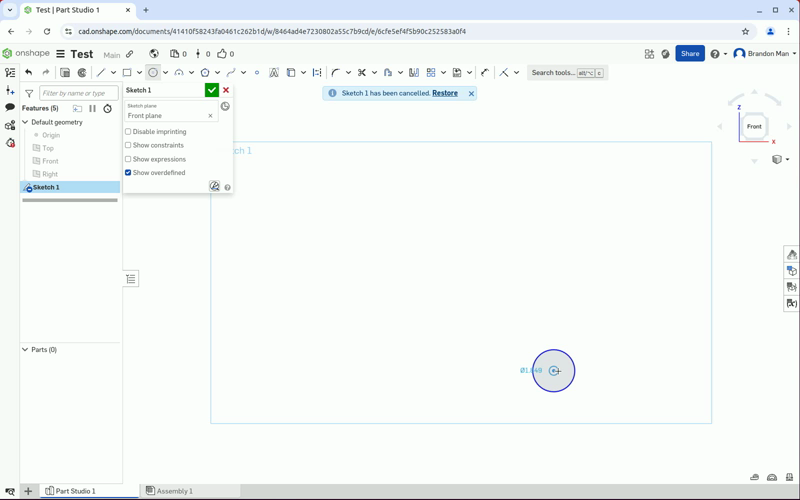
click(558, 370)
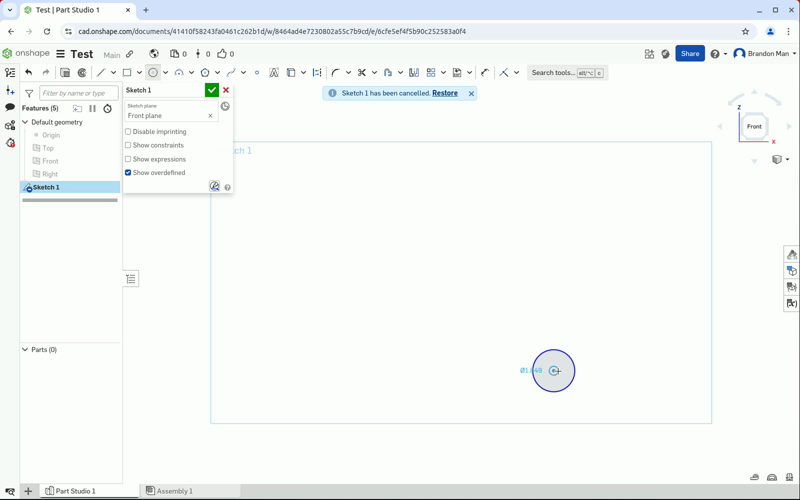
key(esc)
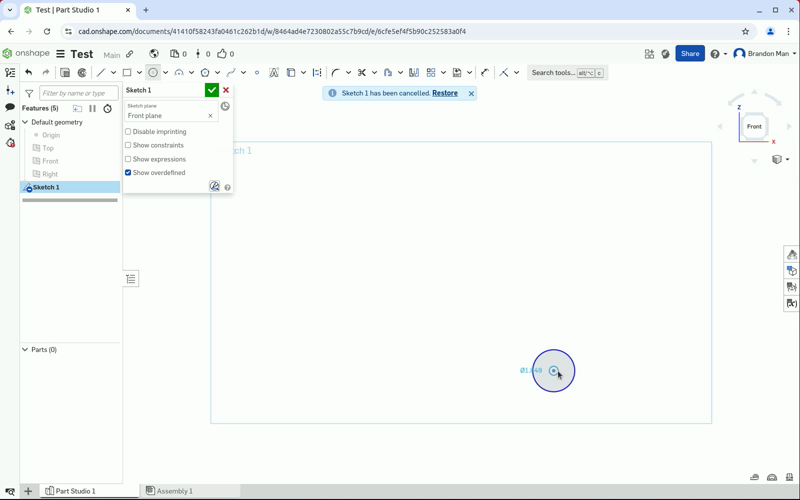
mouse_move(555, 351)
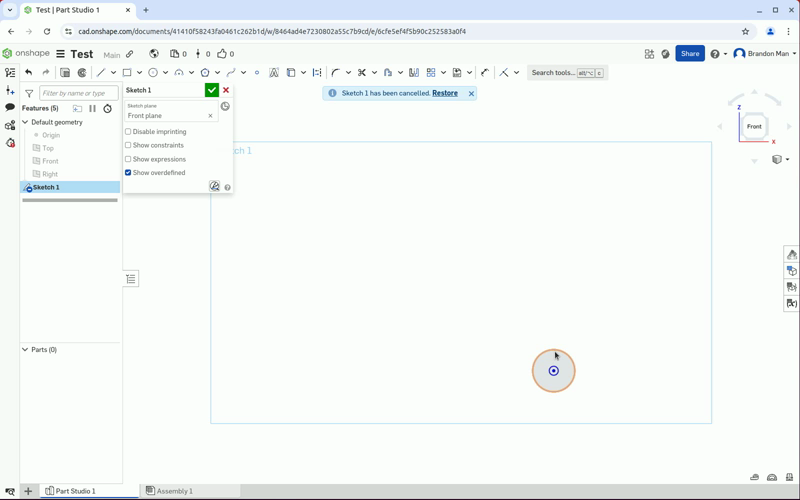
scroll(6)
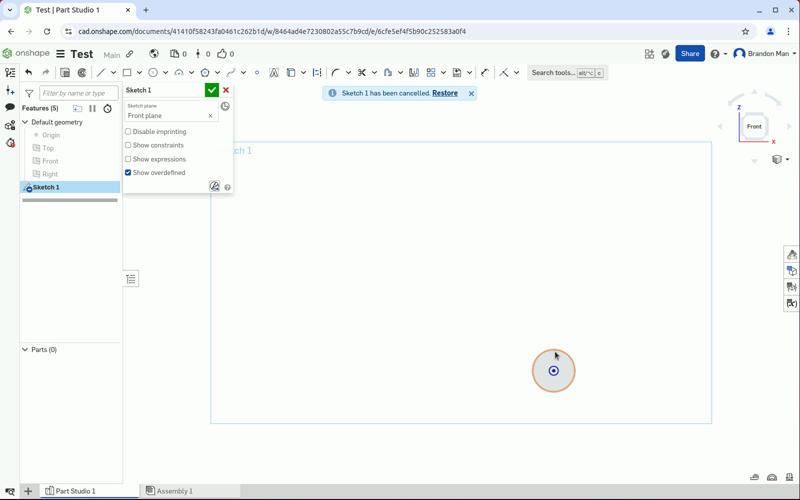
scroll(6)
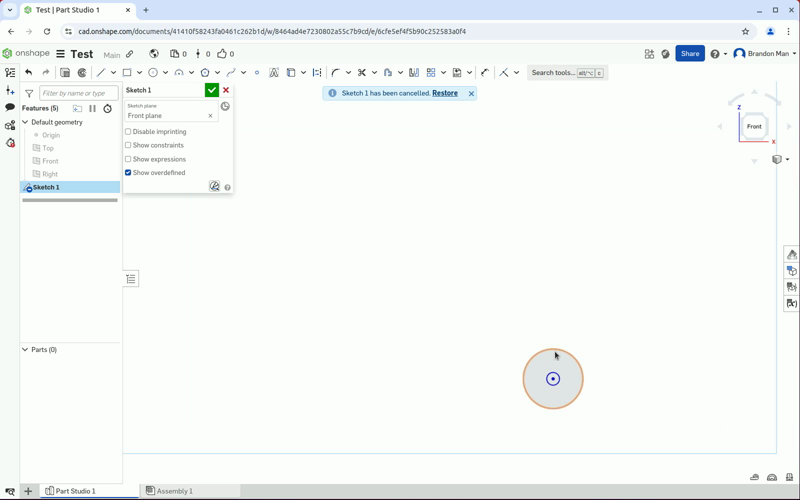
scroll(6)
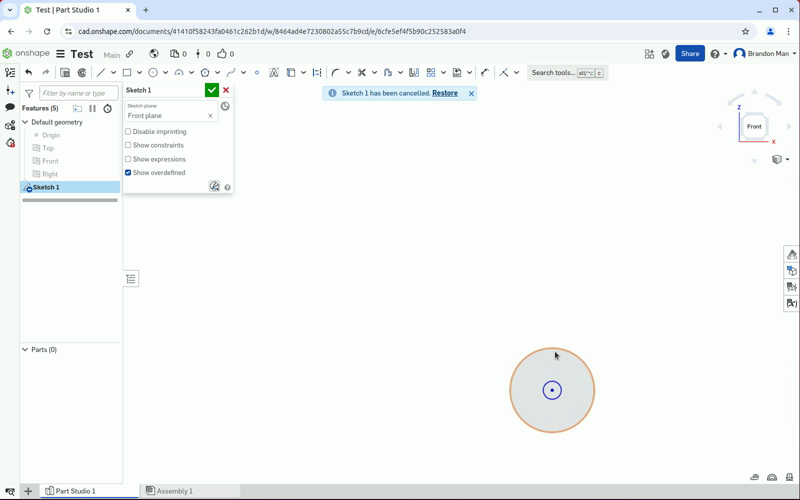
scroll(6)
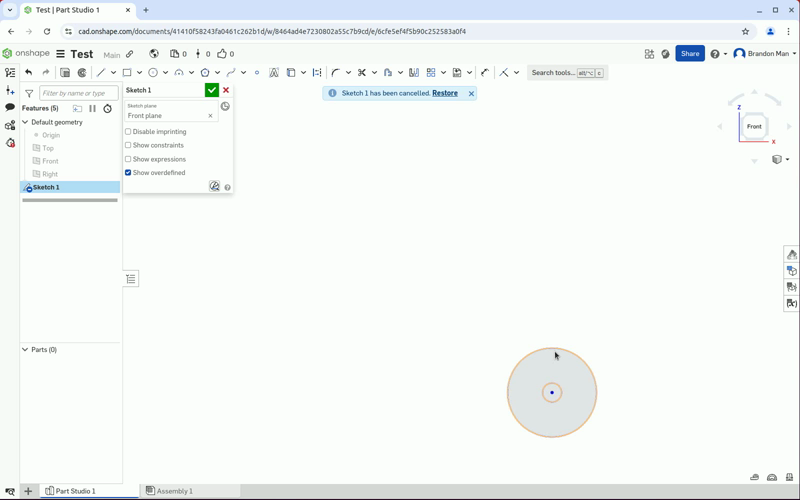
scroll(6)
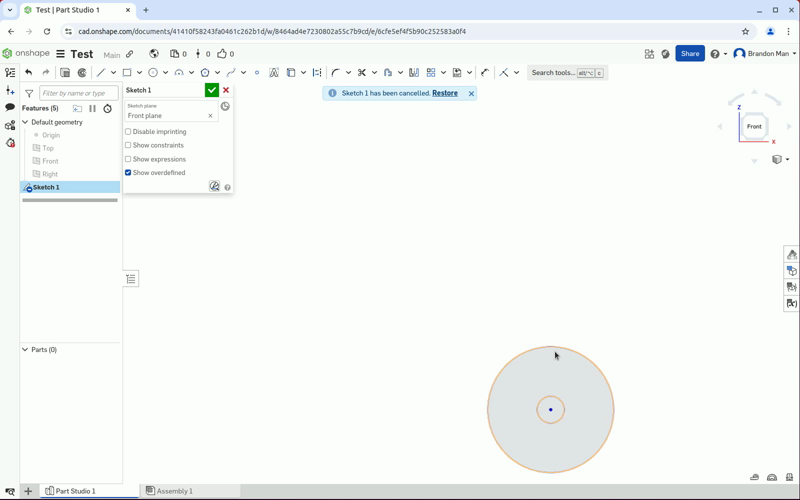
scroll(6)
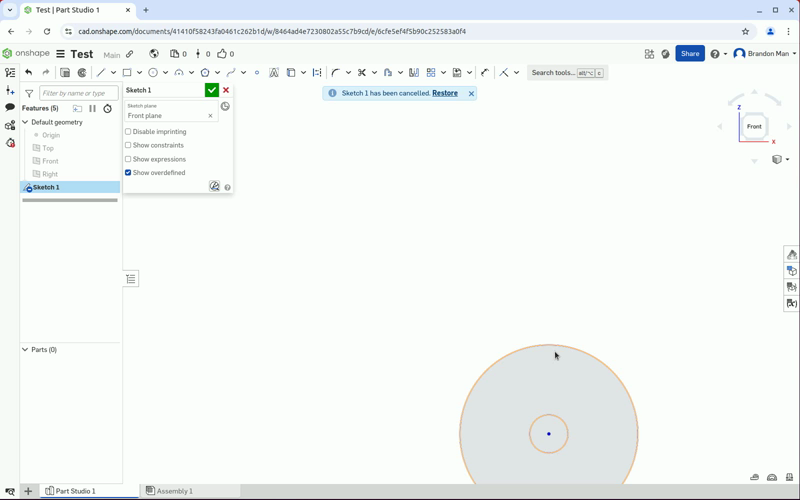
scroll(6)
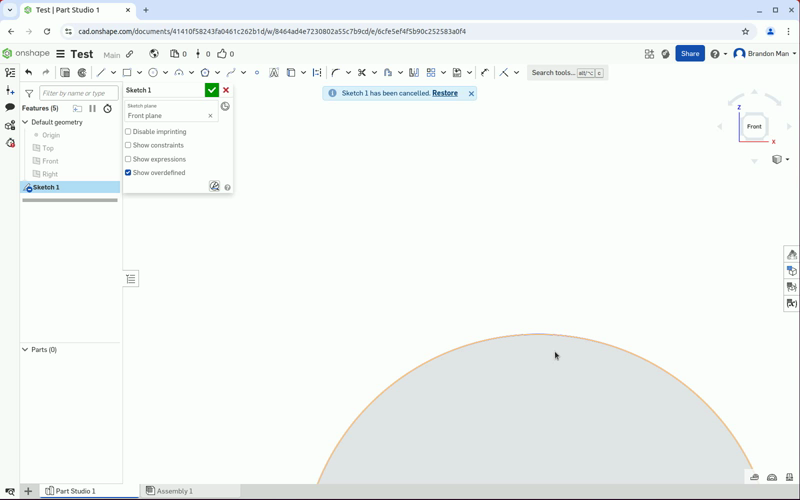
click(555, 351)
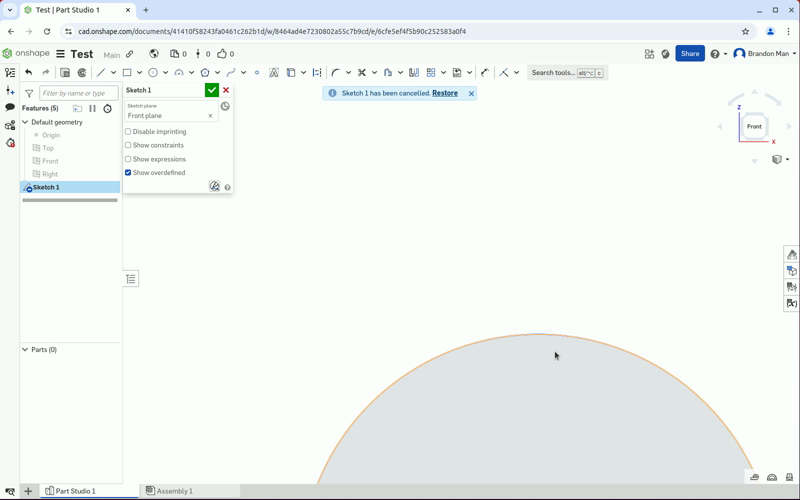
scroll(-6)
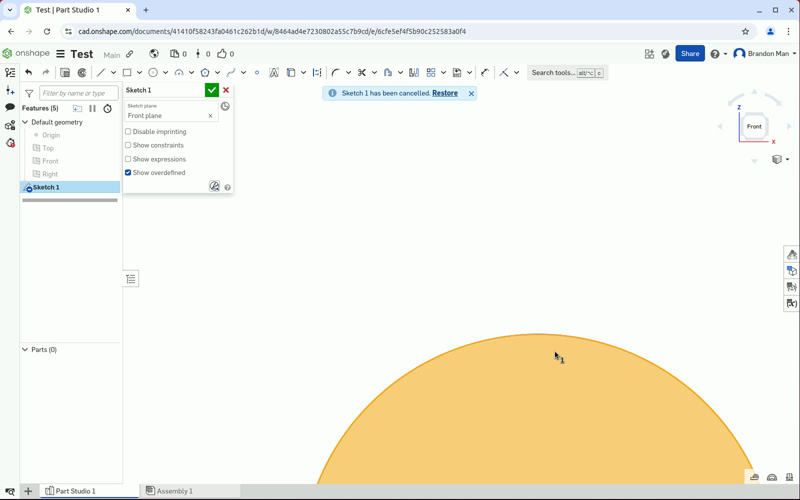
scroll(-6)
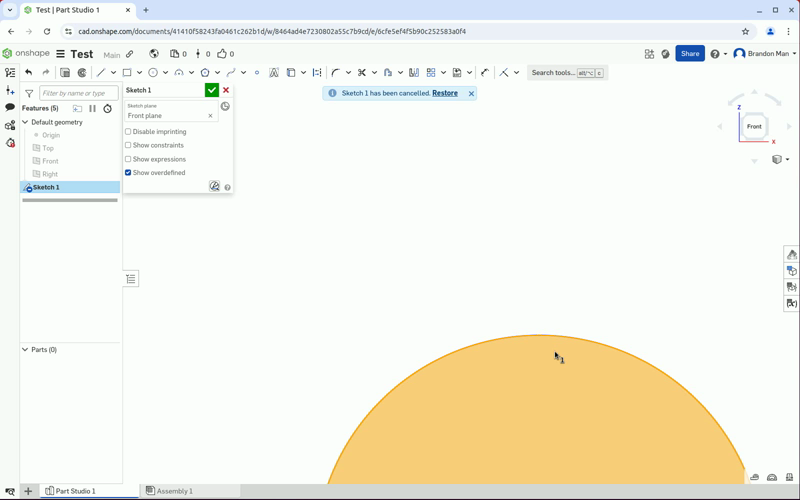
scroll(-6)
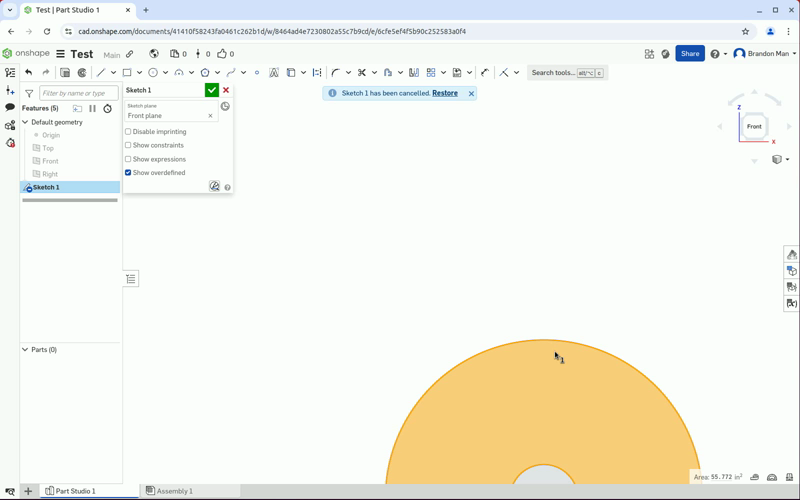
scroll(-6)
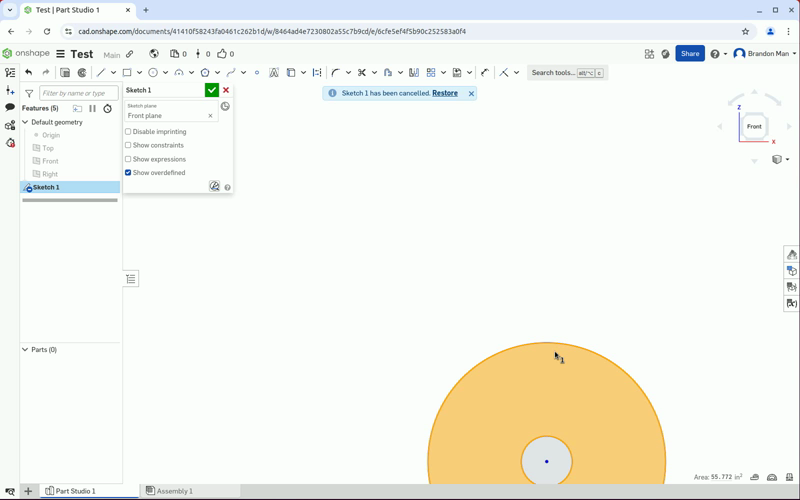
scroll(-6)
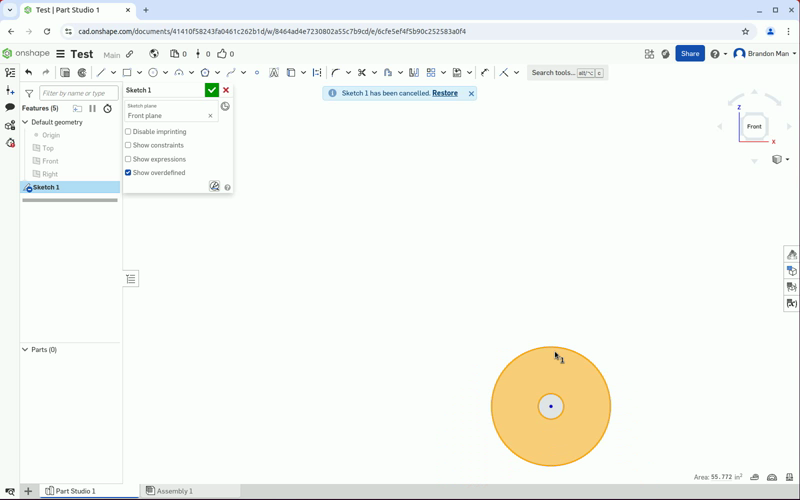
scroll(-6)
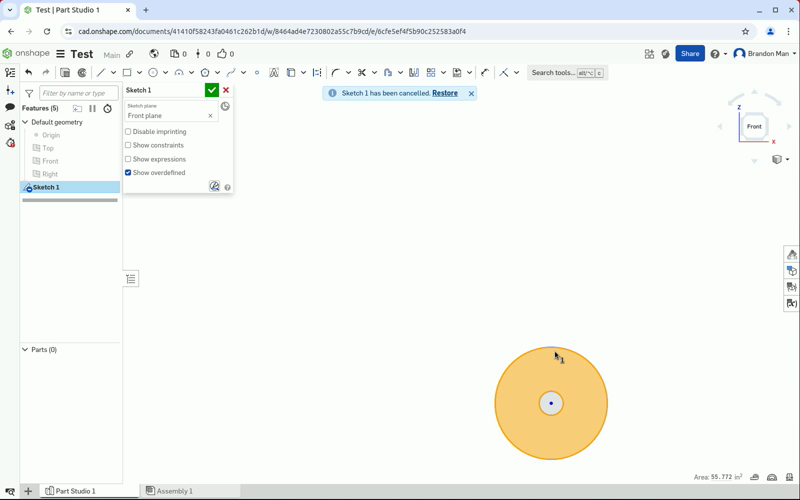
scroll(-6)
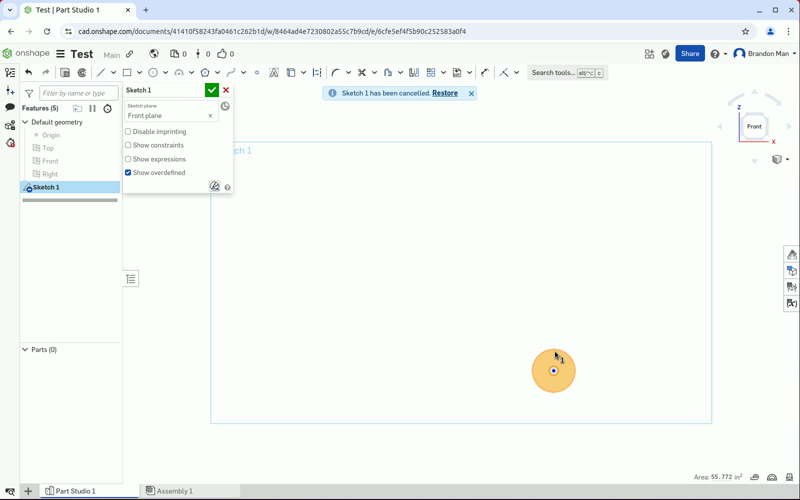
mouse_move(73, 352)
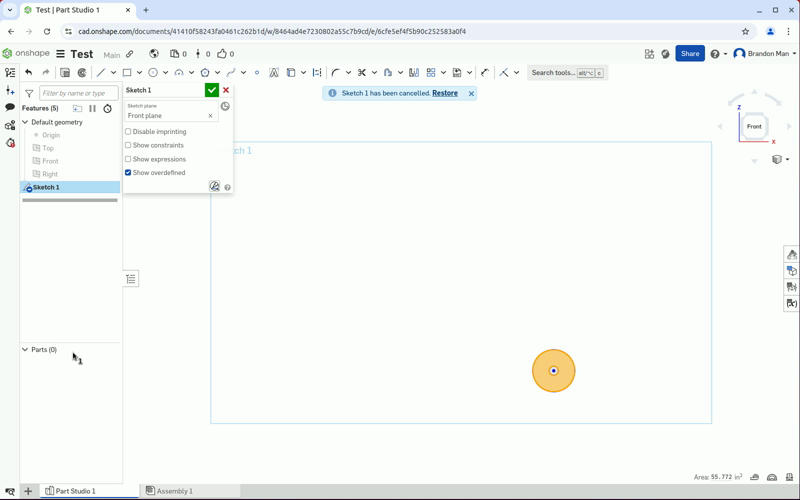
key(shift+y)
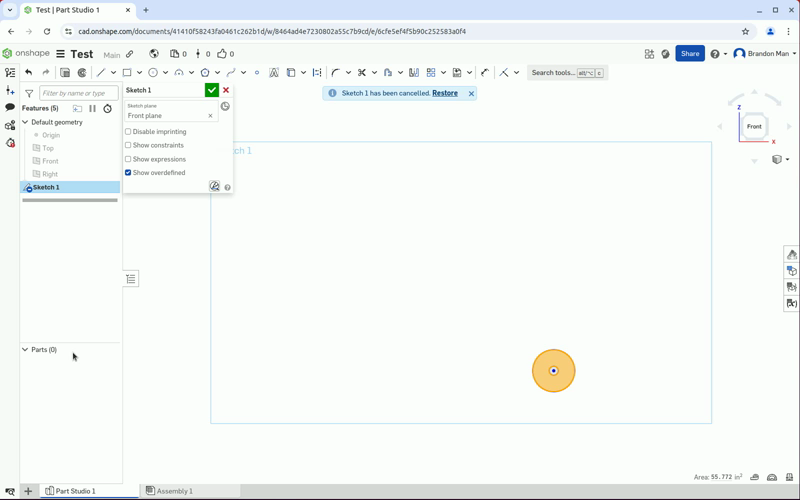
key(shift+e)
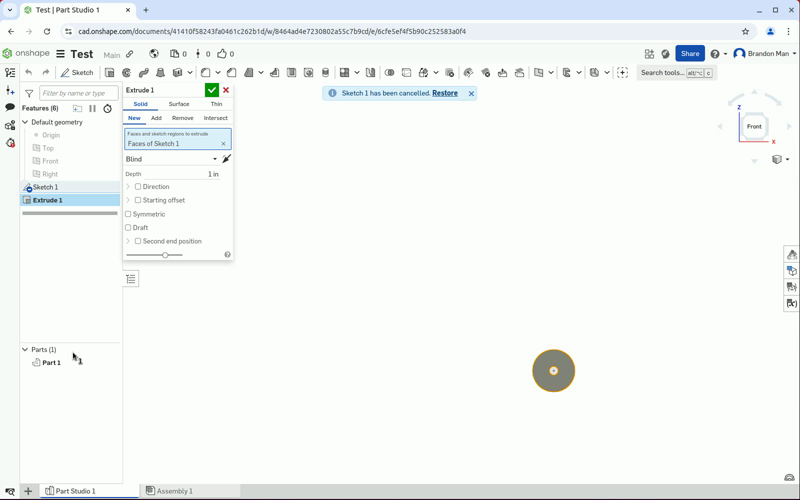
mouse_move(143, 106)
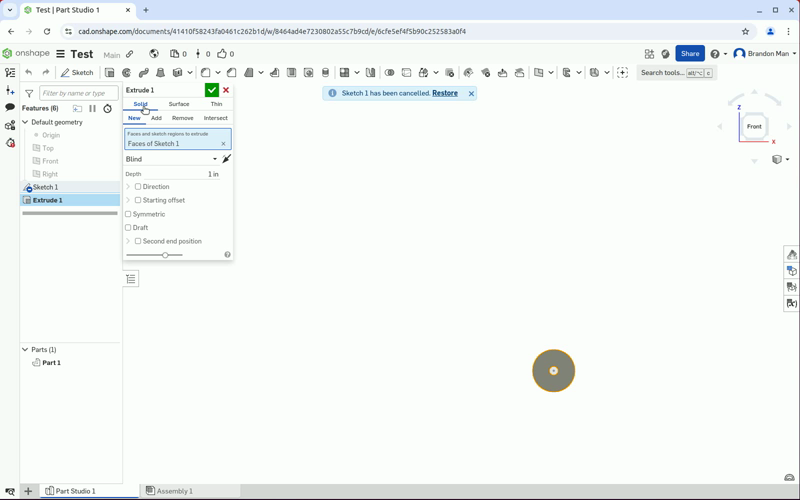
click(143, 106)
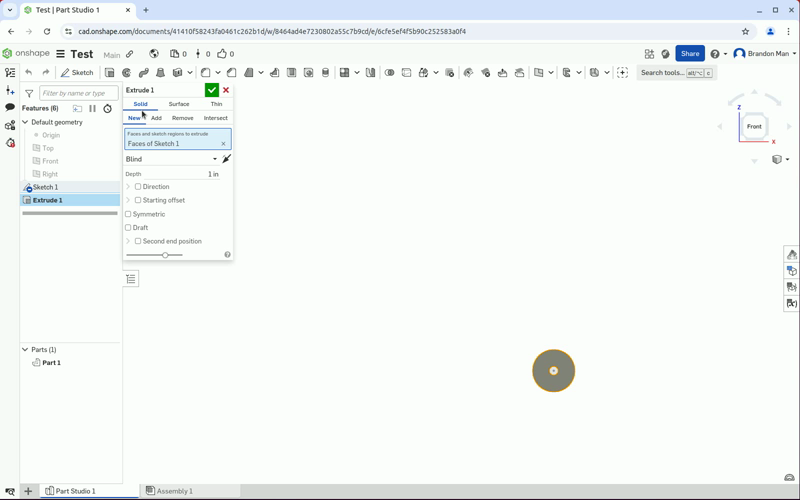
mouse_move(137, 120)
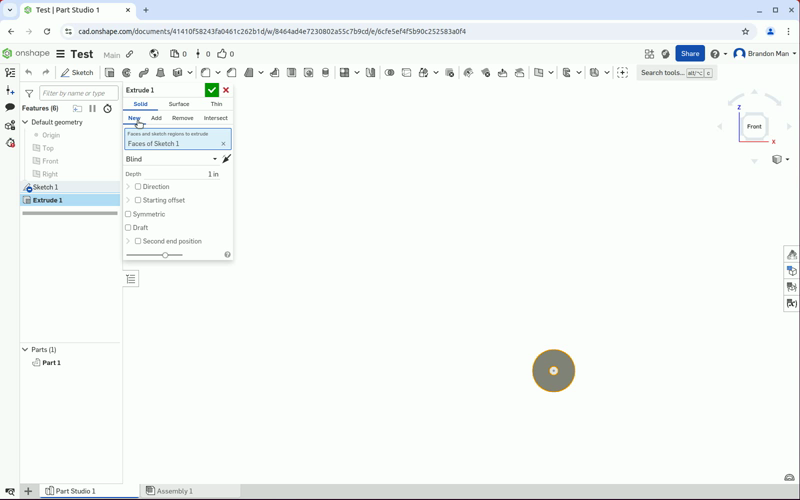
click(137, 120)
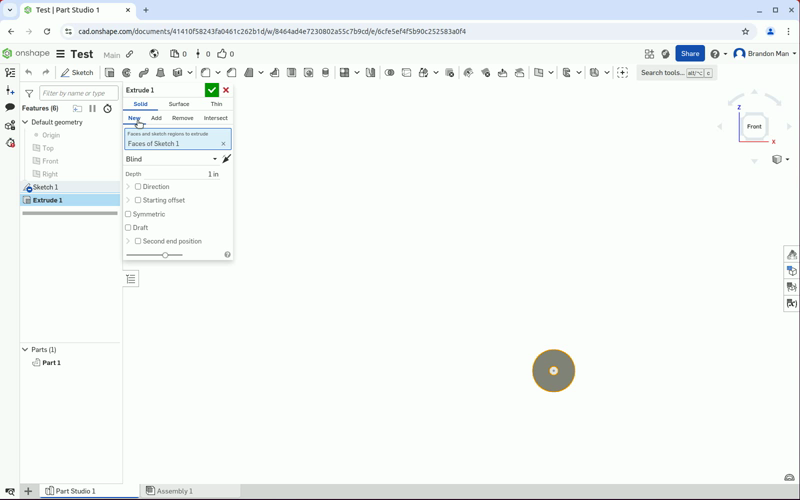
key(tab, 4)
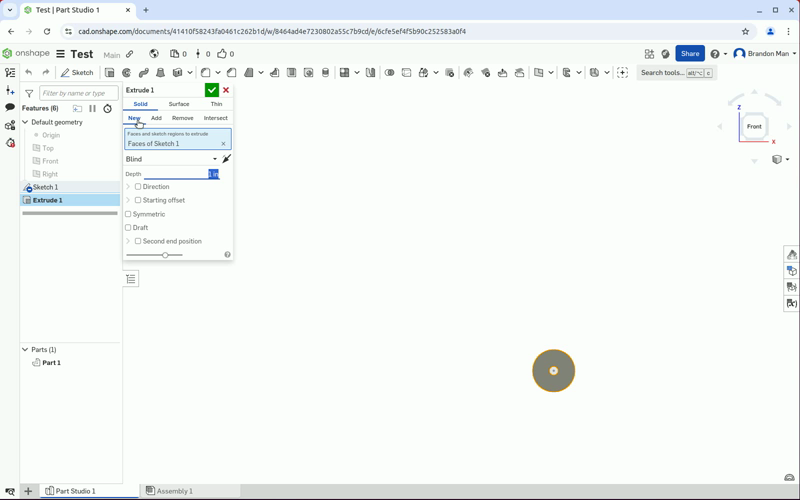
text(2.407)
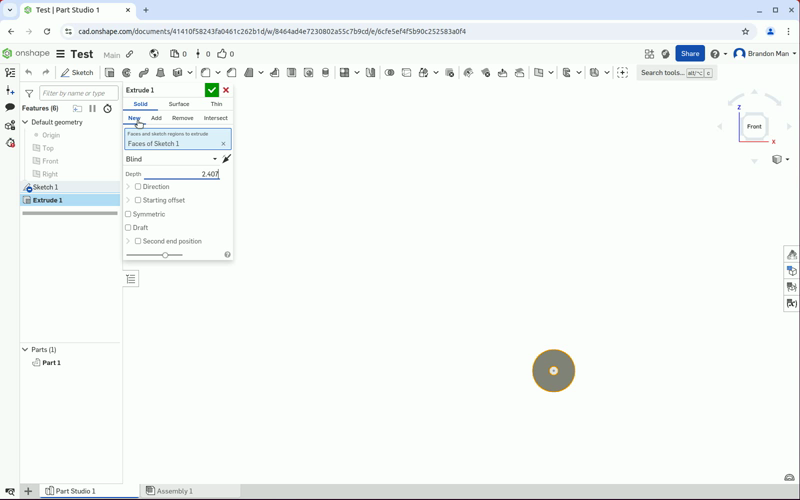
key(tab, 3)
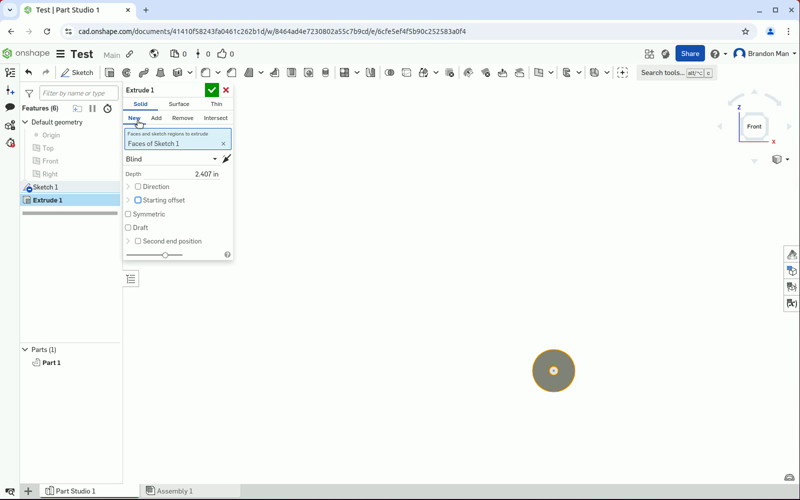
key(tab, 2)
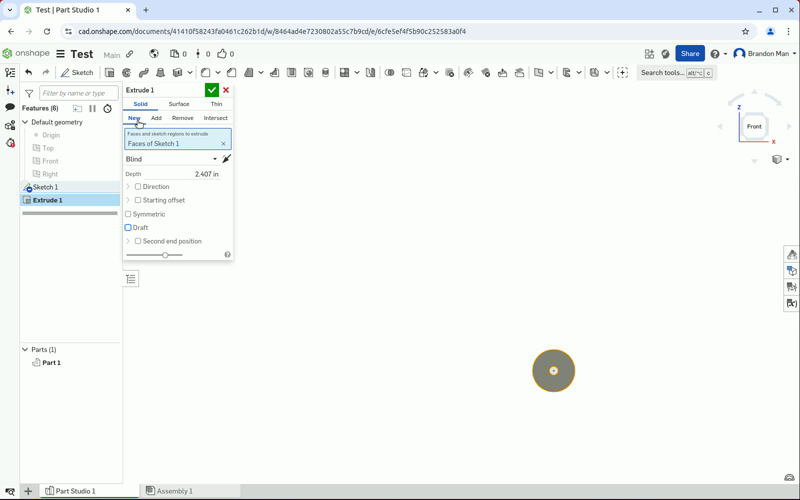
key(space)
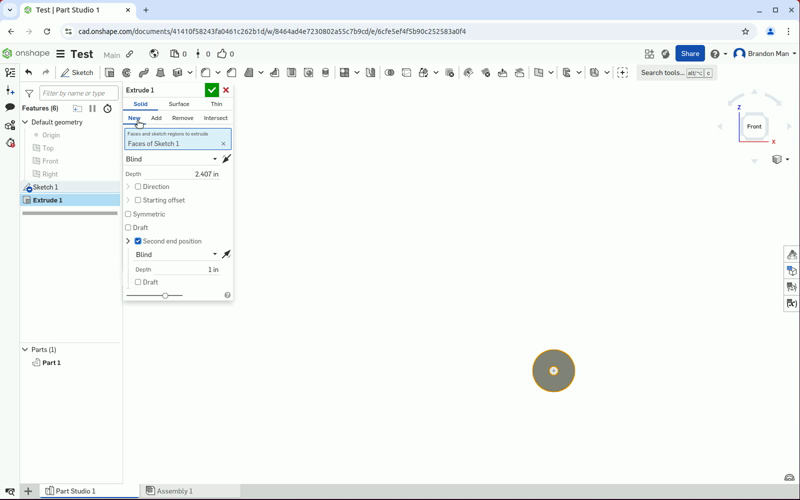
key(tab, 3)
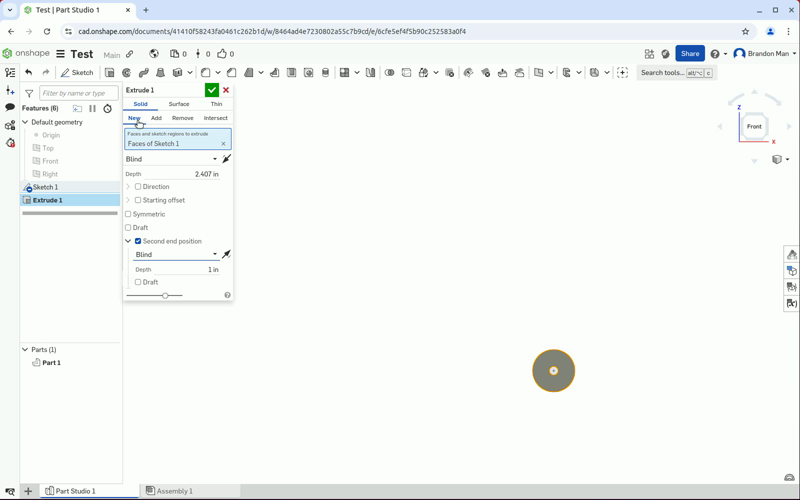
text(0.481)
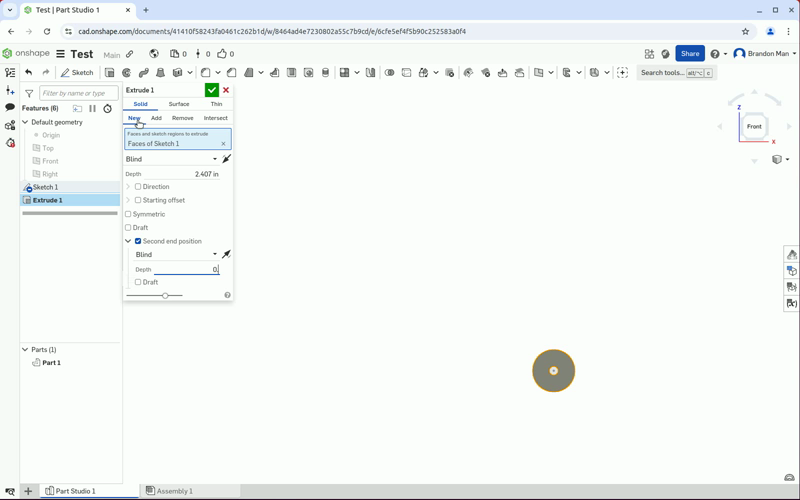
key(enter)
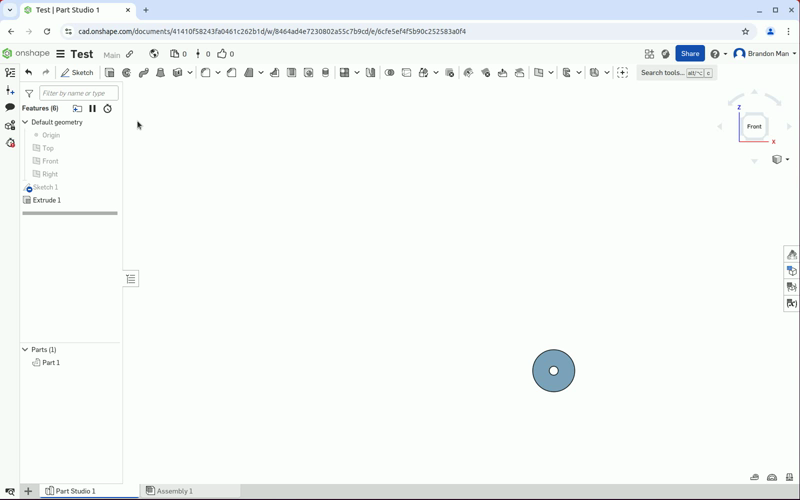
key(shift+h)
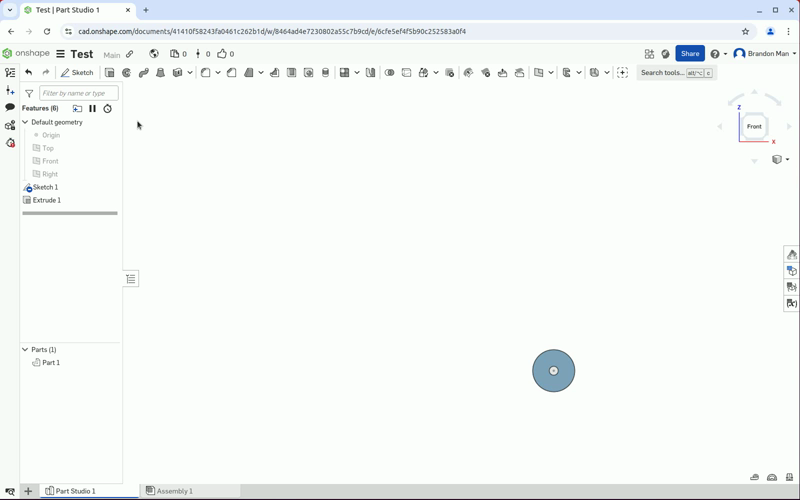
key(shift+h)
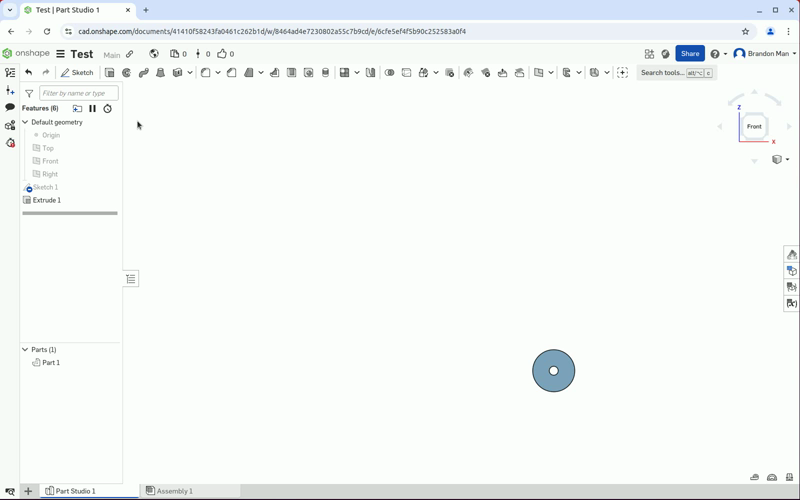
mouse_move(73, 189)
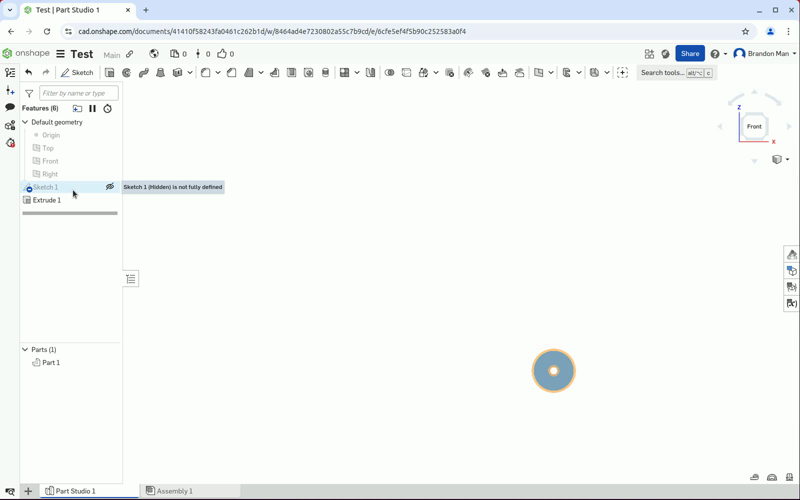
click(73, 189)
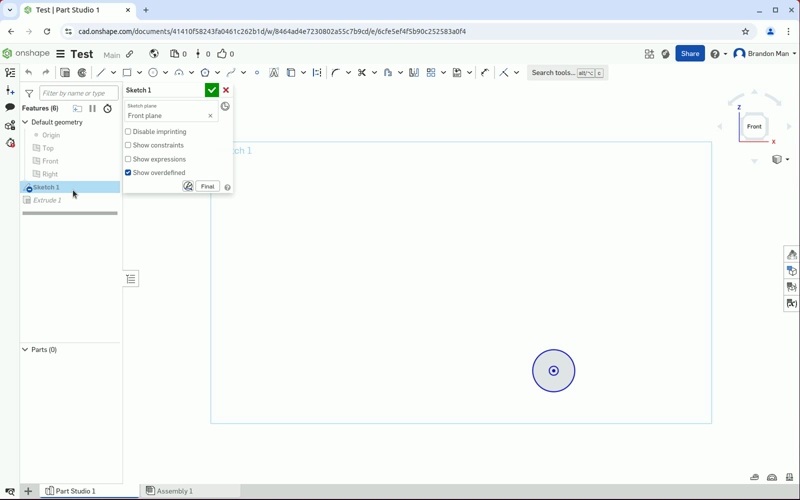
mouse_move(229, 92)
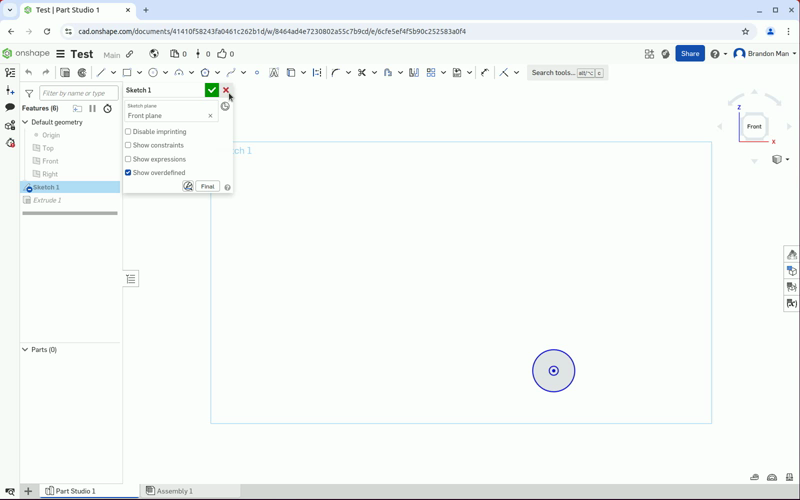
click(229, 92)
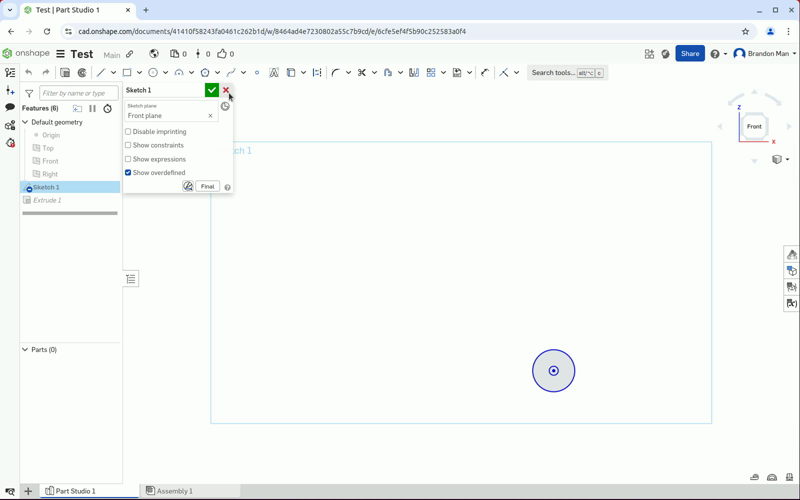
key(shift+s)
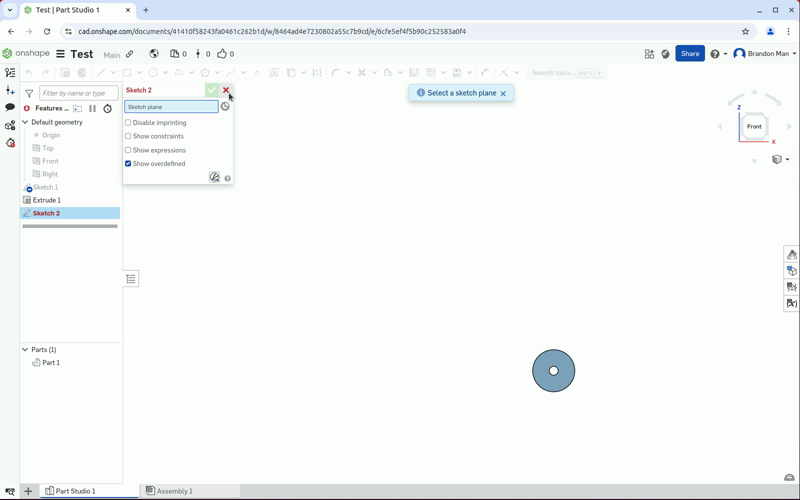
mouse_move(73, 163)
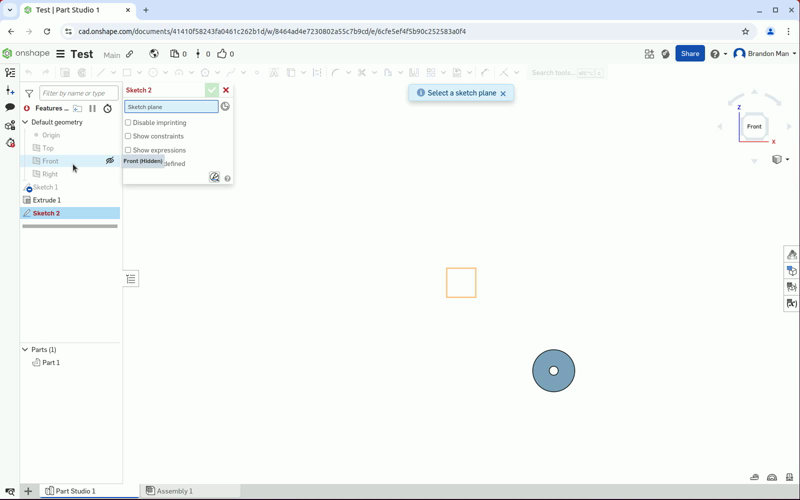
click(73, 163)
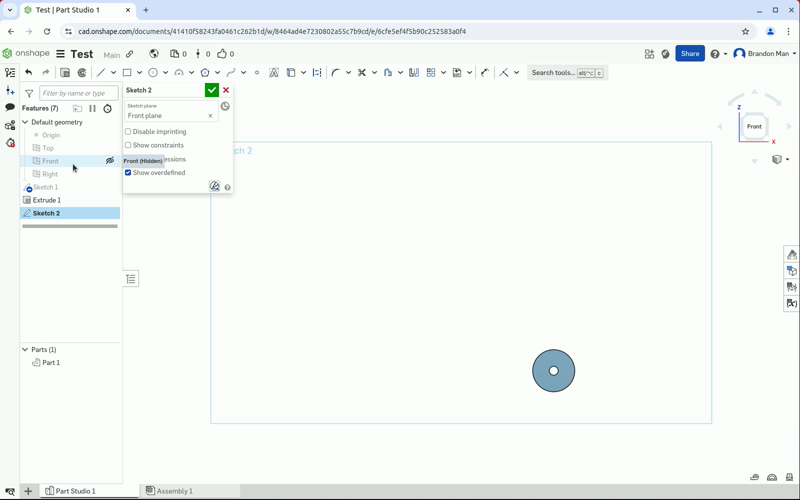
mouse_move(73, 352)
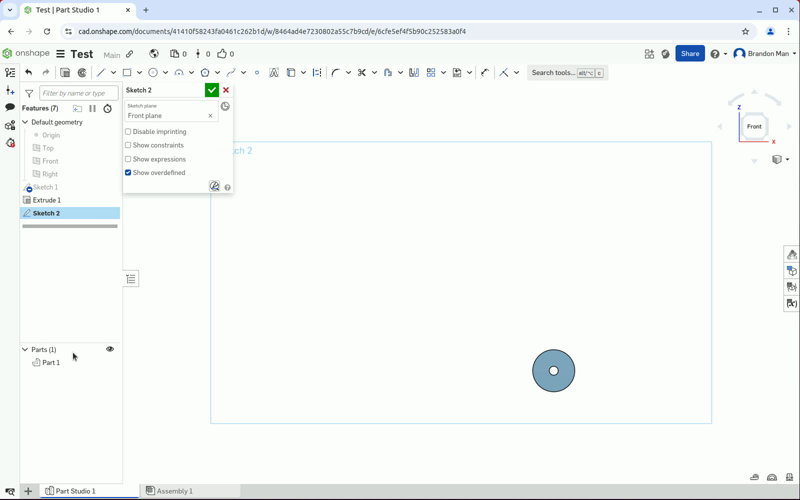
key(y)
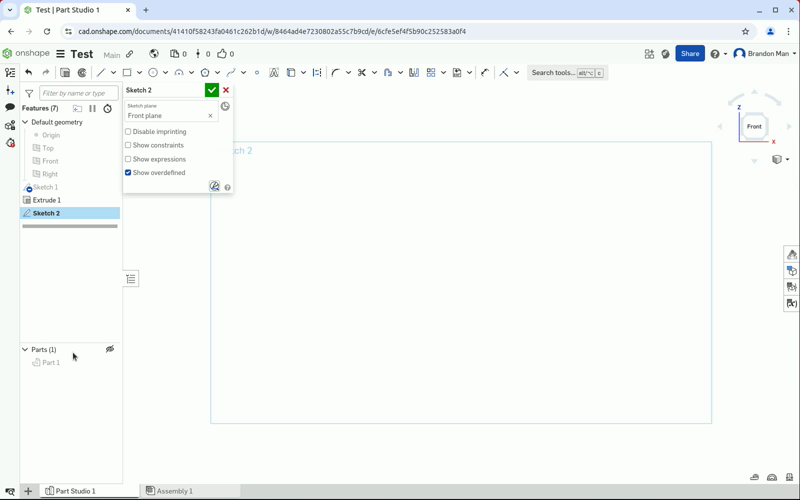
key(c)
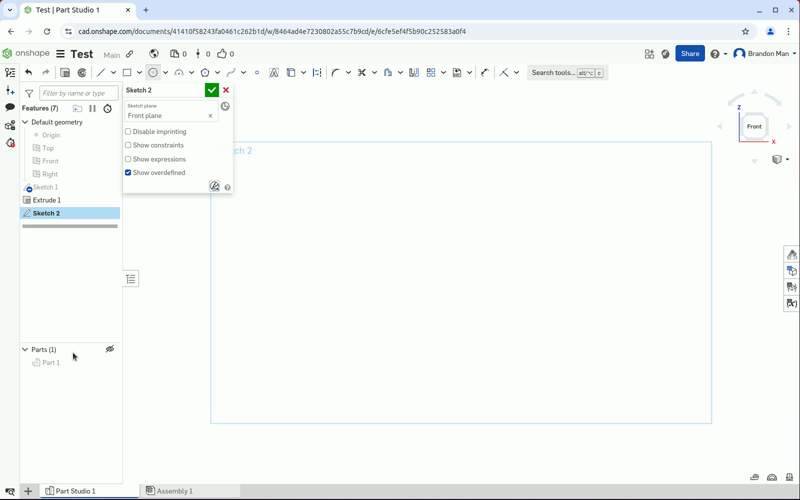
key_down(shift)
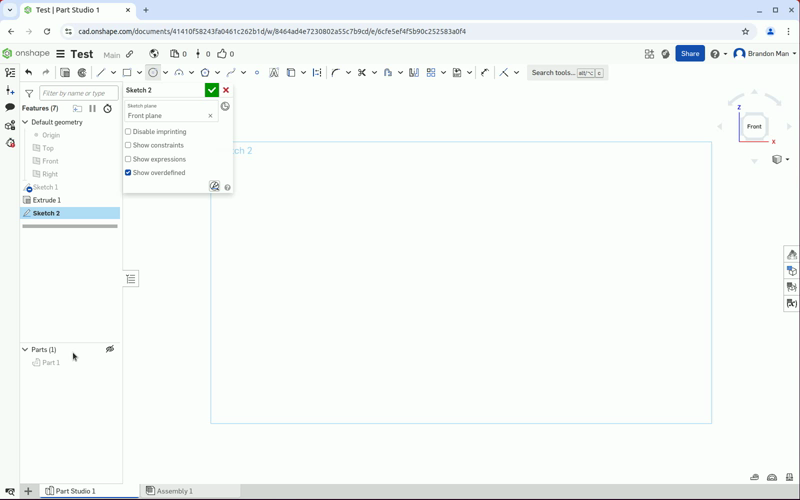
mouse_move(541, 222)
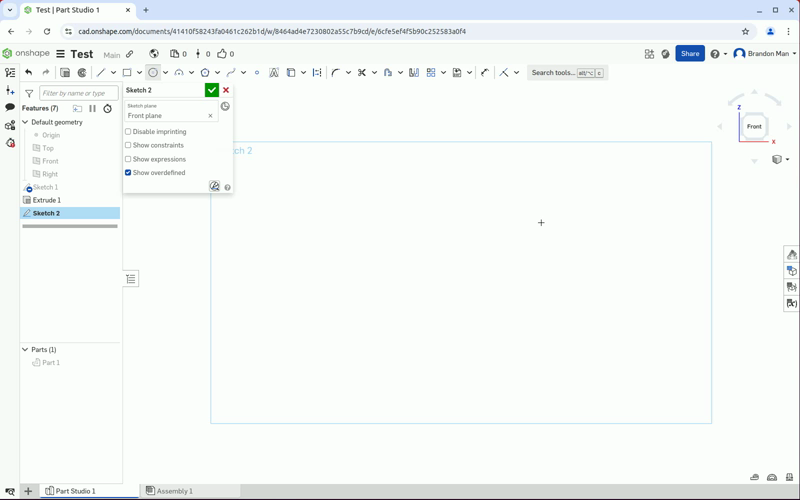
click(541, 222)
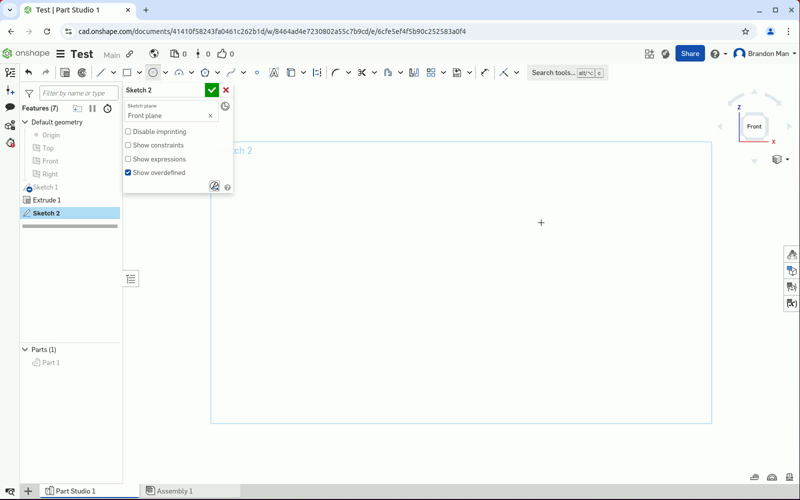
key_up(shift)
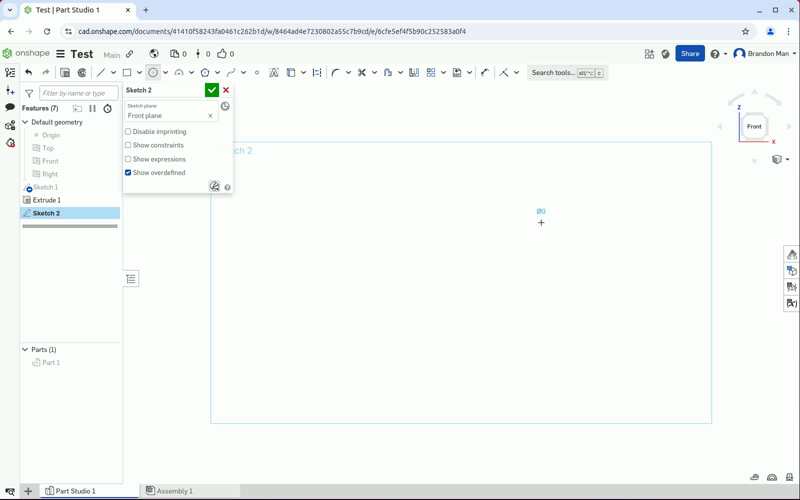
mouse_move(546, 222)
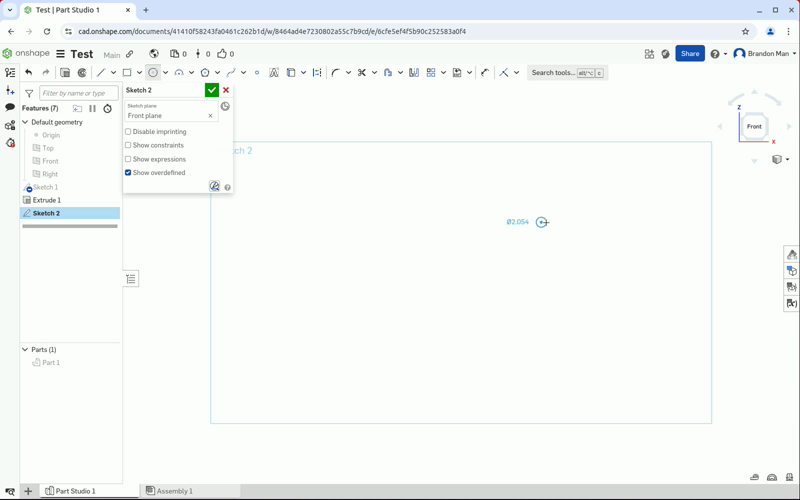
click(546, 222)
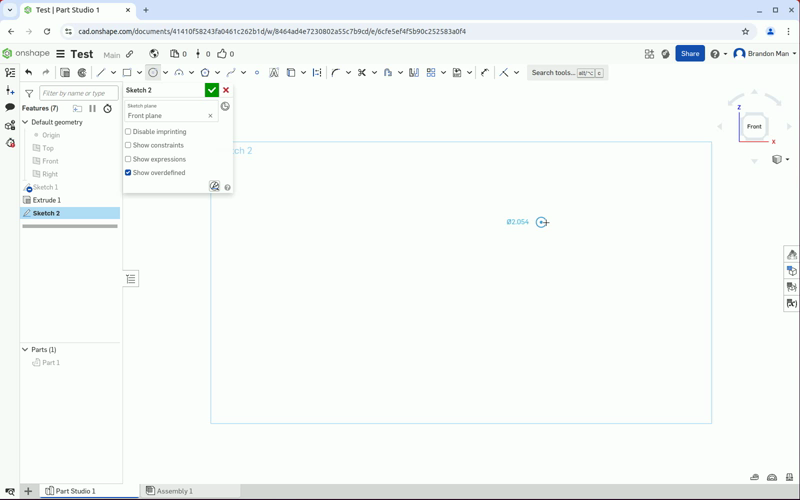
key(esc)
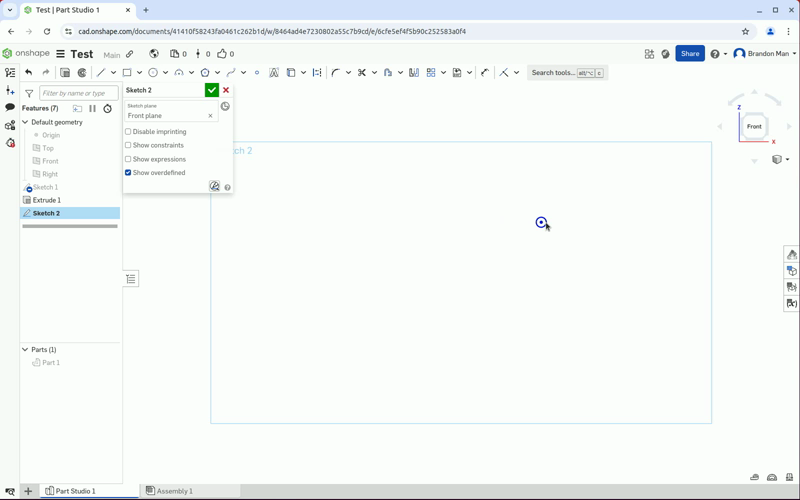
mouse_move(541, 226)
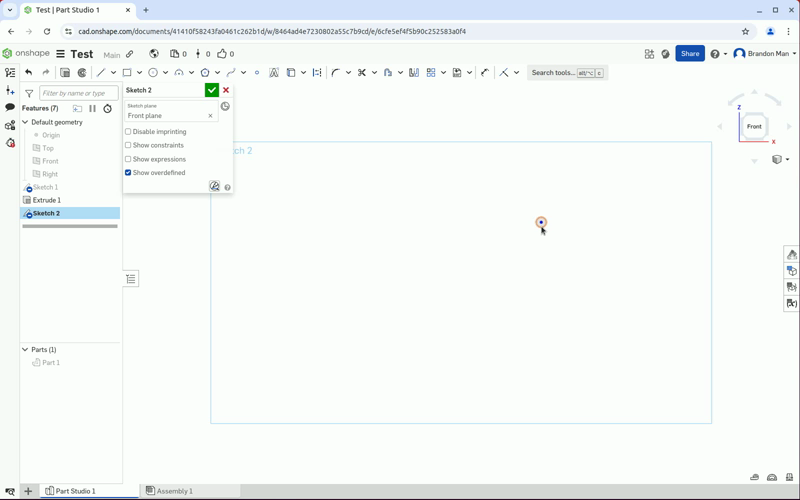
scroll(6)
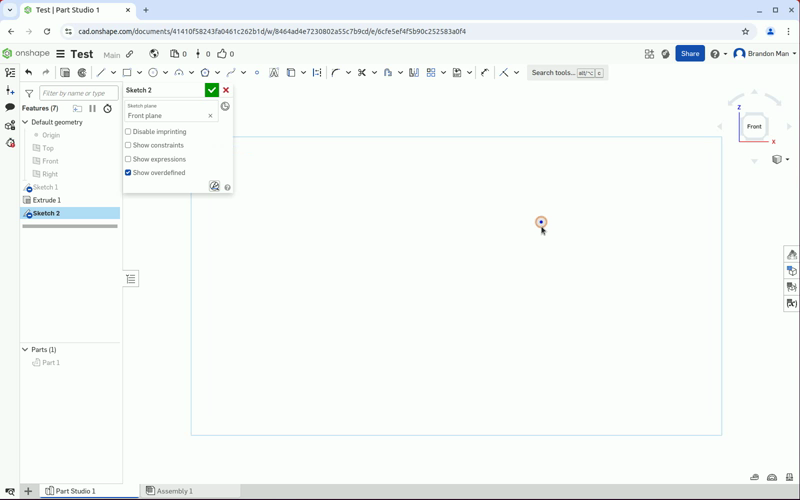
scroll(6)
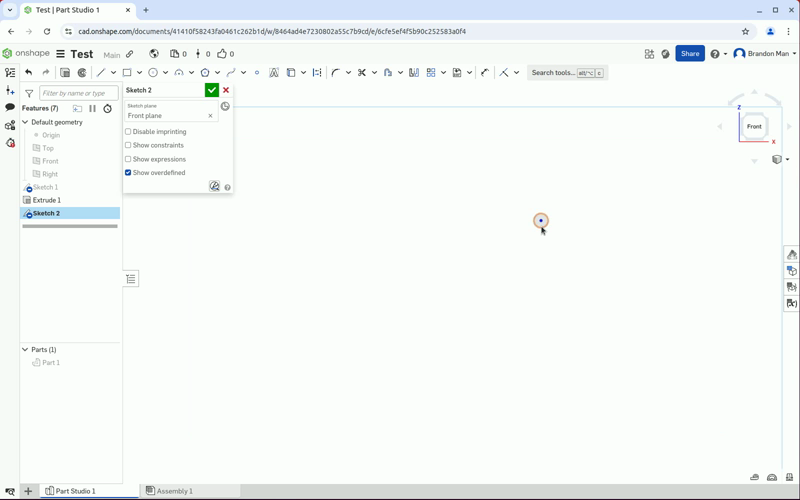
scroll(6)
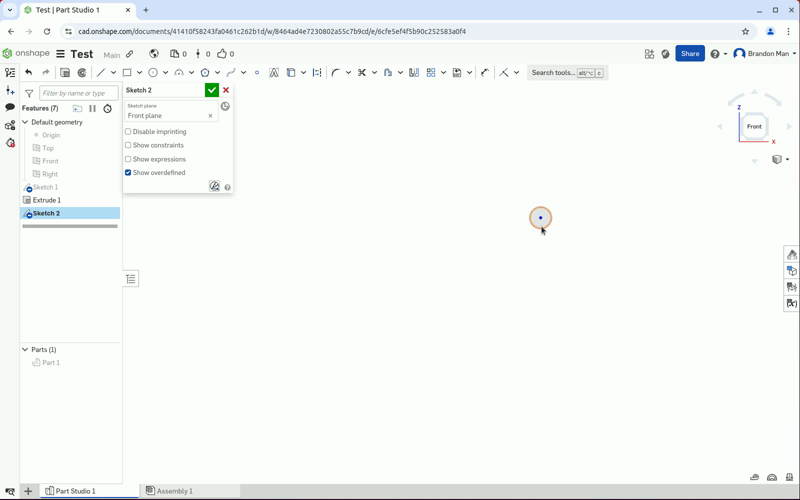
scroll(6)
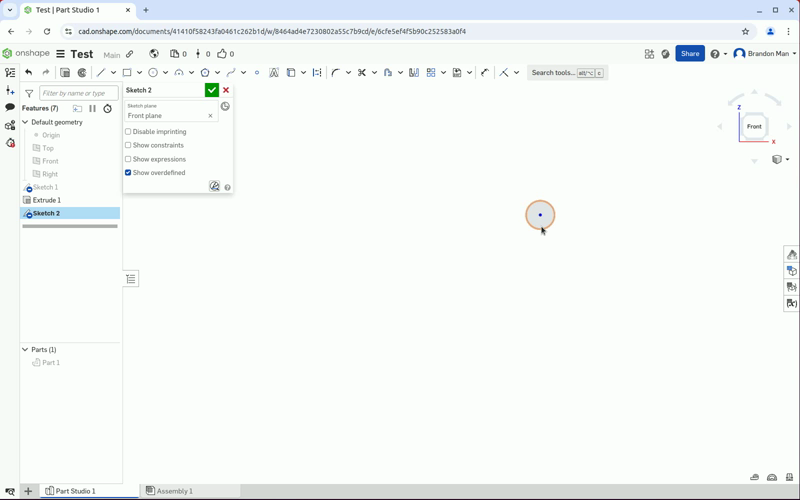
scroll(6)
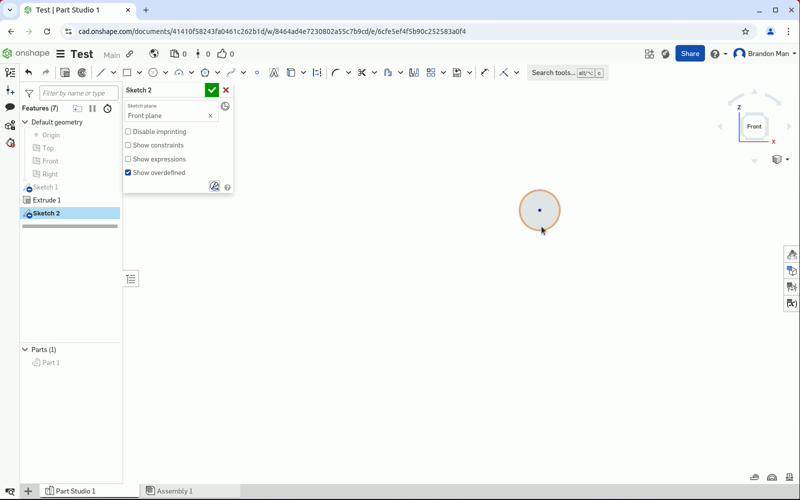
scroll(6)
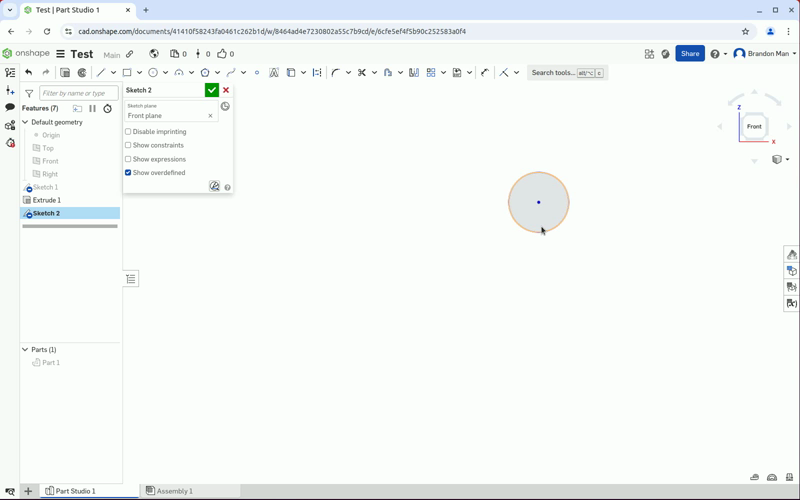
scroll(6)
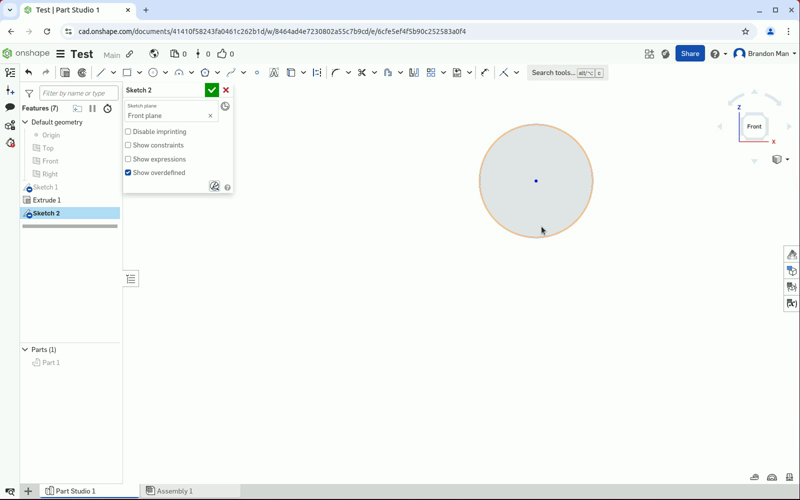
click(541, 226)
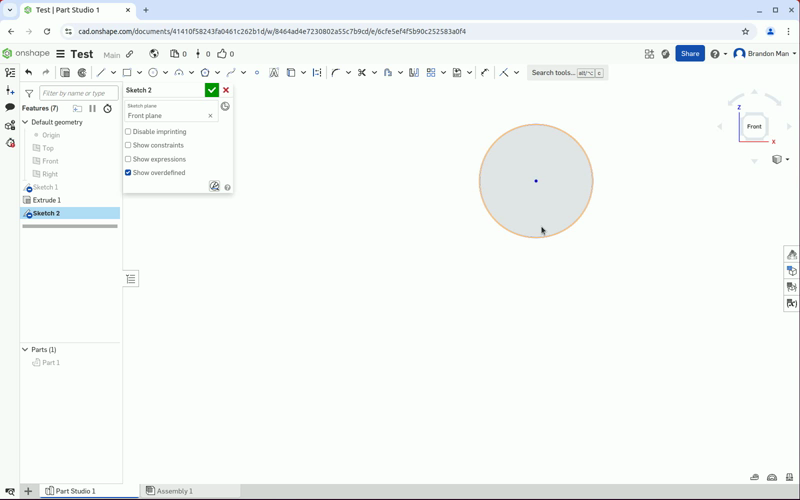
scroll(-6)
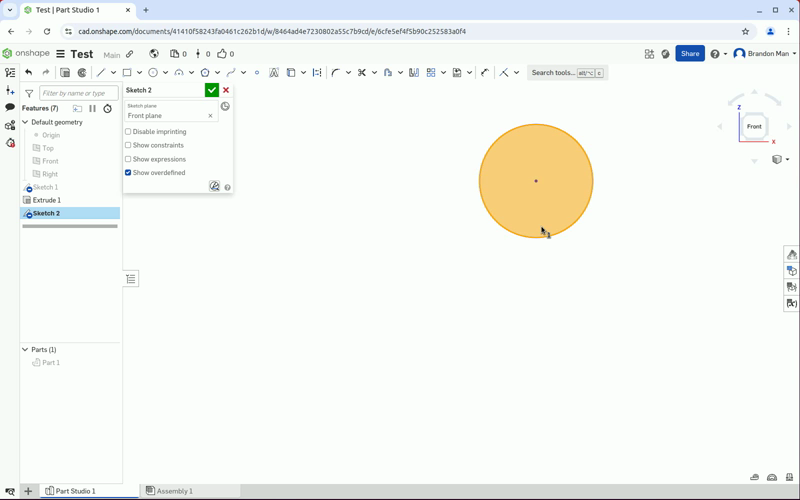
scroll(-6)
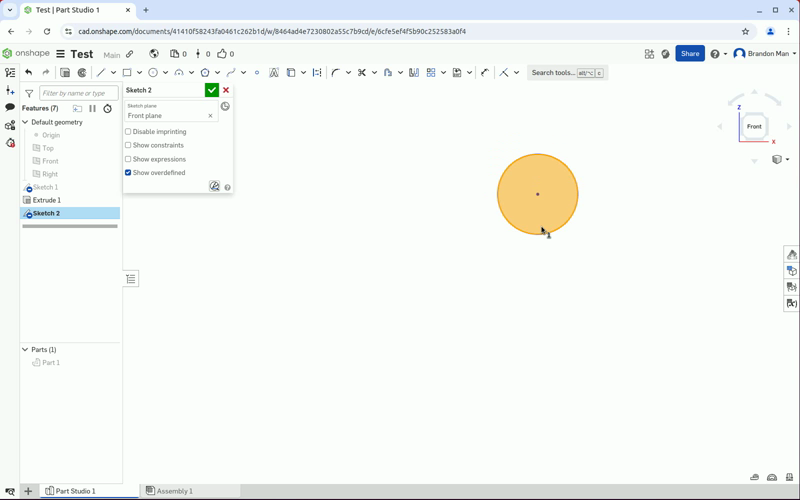
scroll(-6)
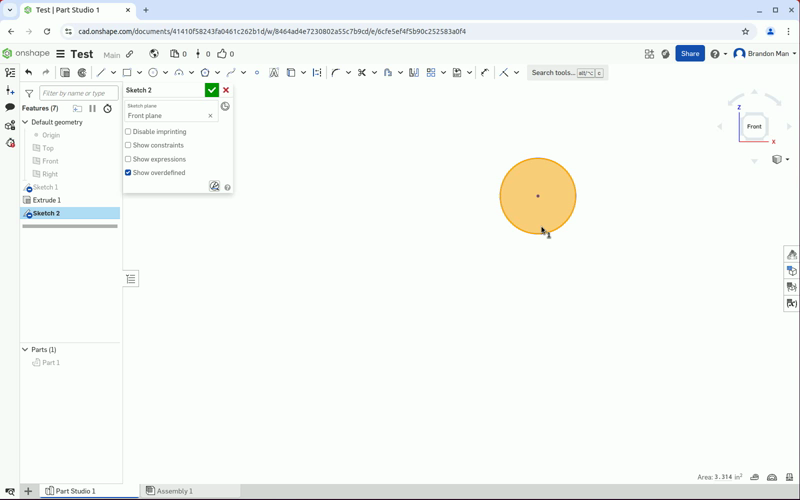
scroll(-6)
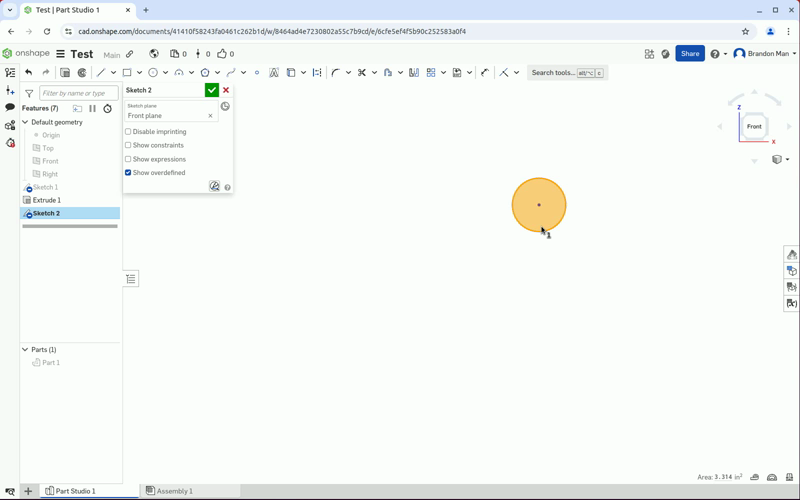
scroll(-6)
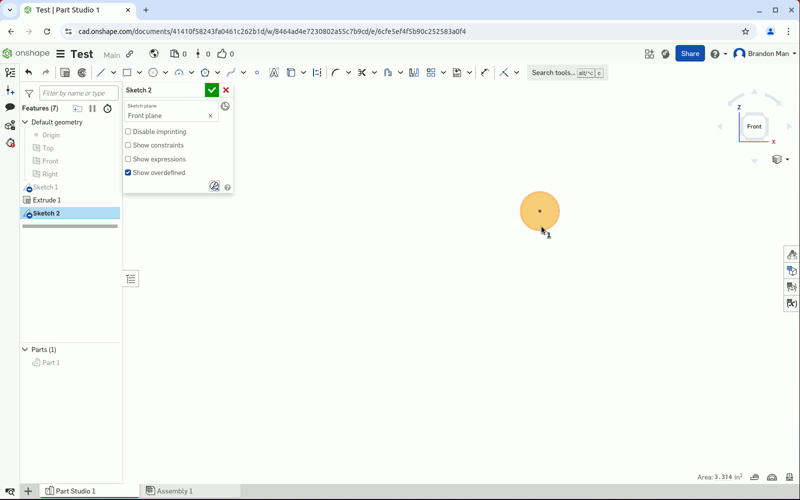
scroll(-6)
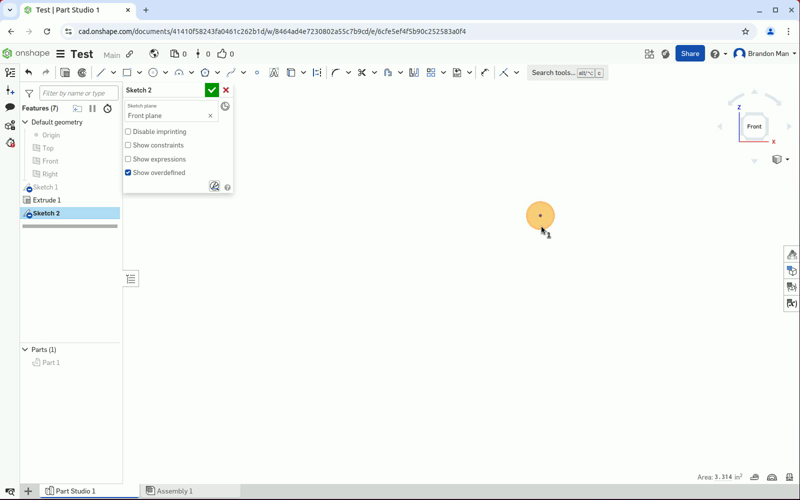
scroll(-6)
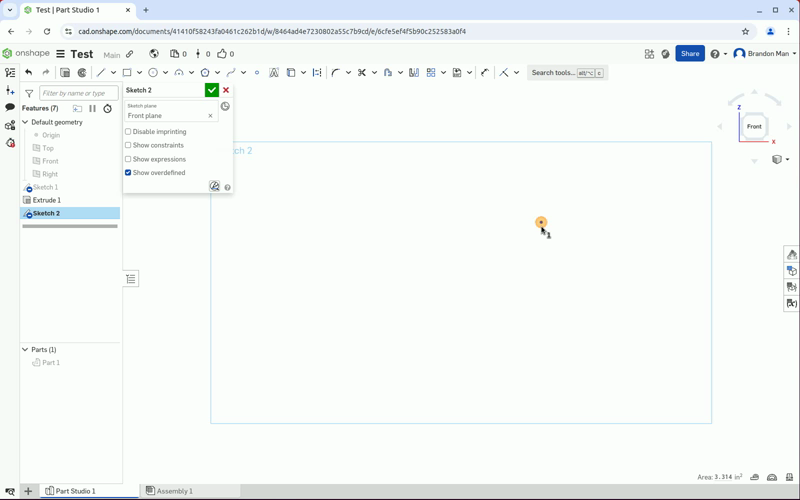
mouse_move(73, 352)
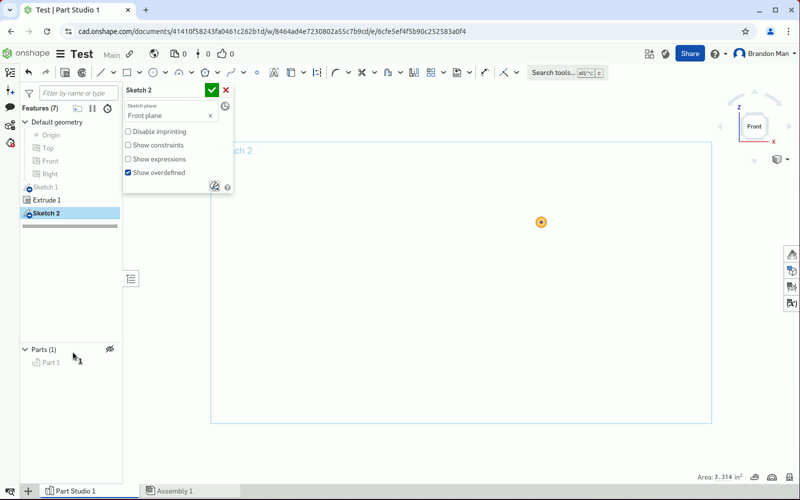
key(shift+y)
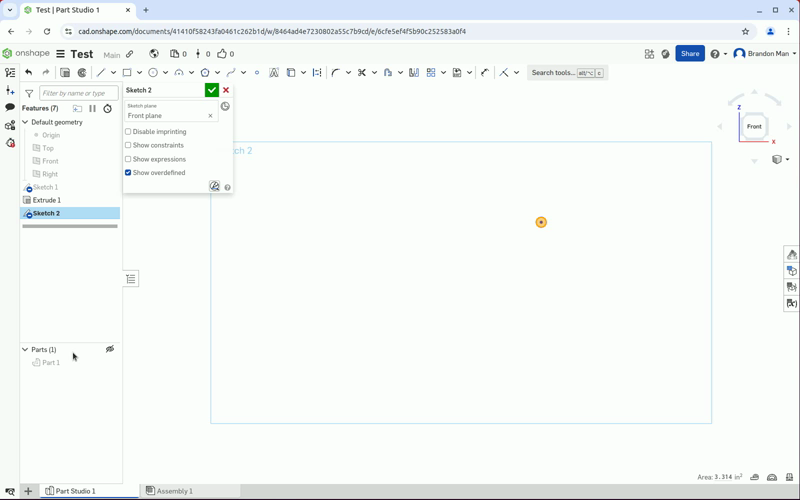
key(shift+e)
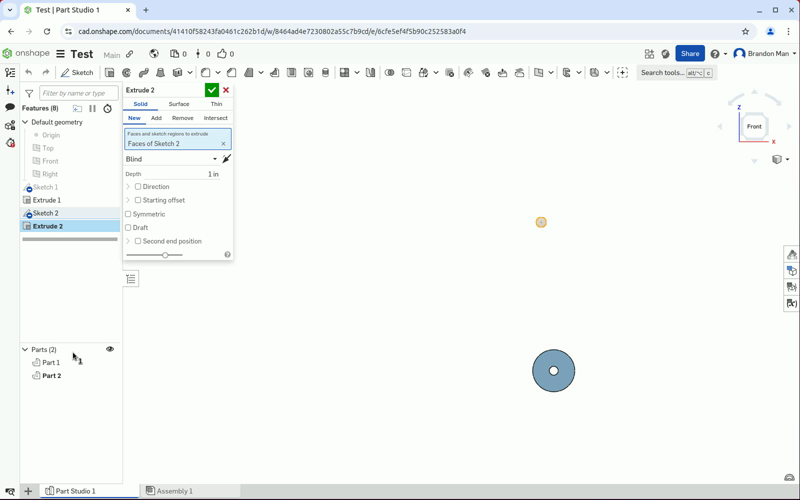
mouse_move(143, 106)
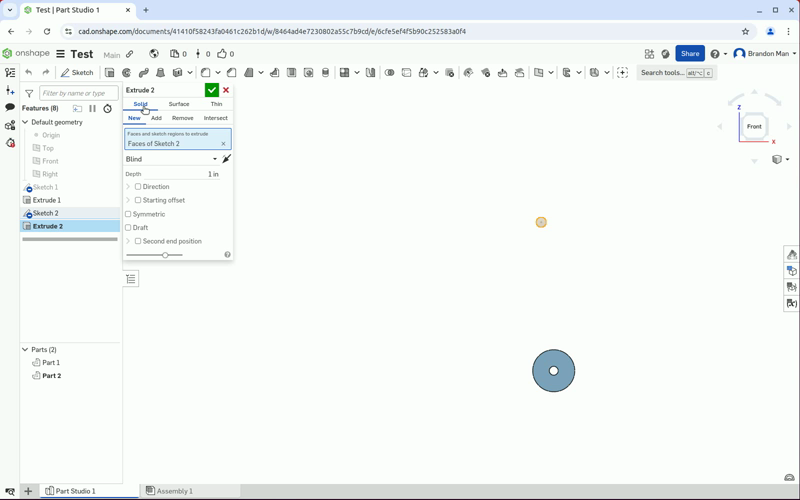
click(143, 106)
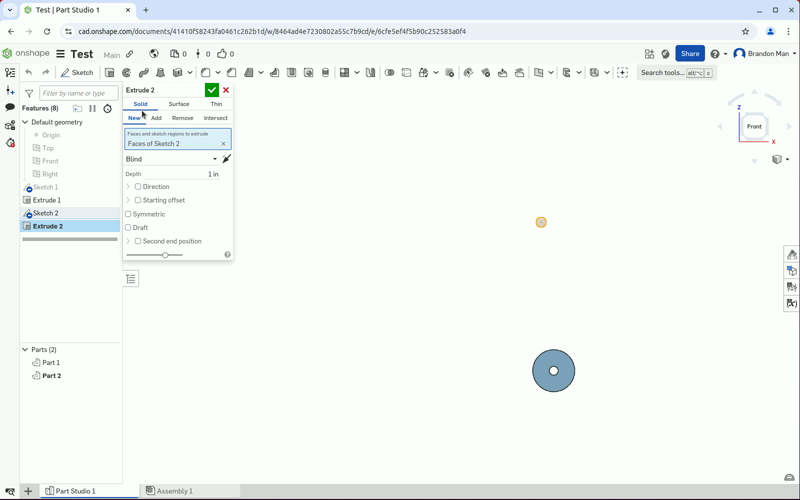
mouse_move(137, 120)
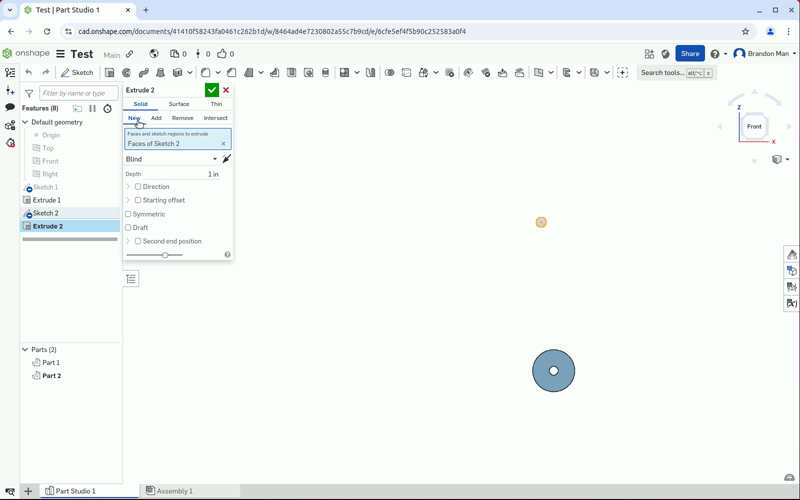
click(137, 120)
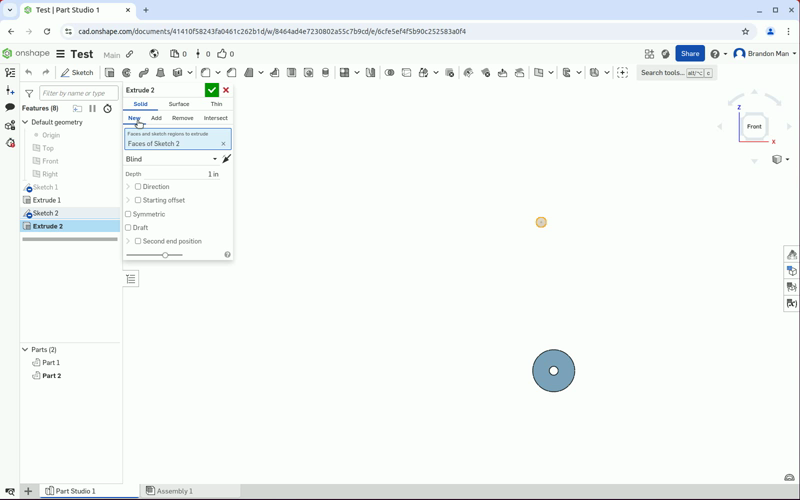
key(tab, 4)
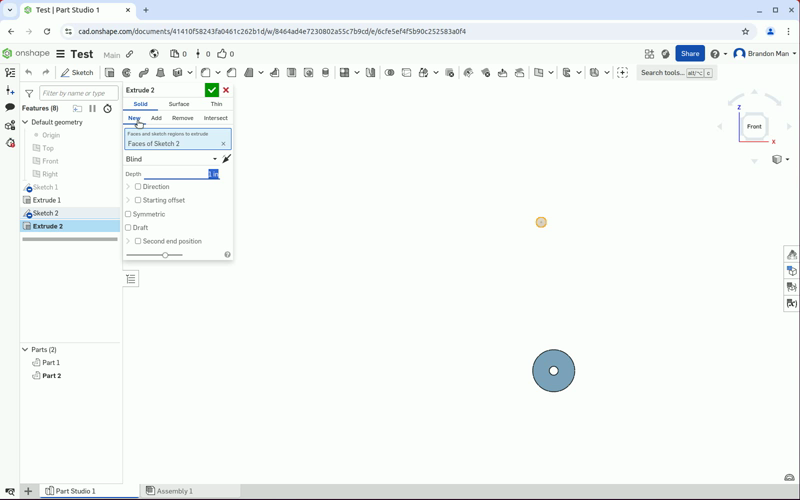
text(9.869)
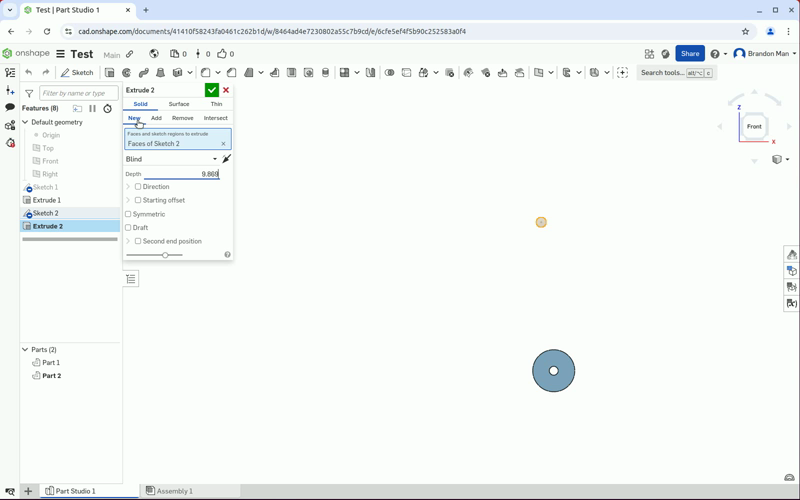
key(enter)
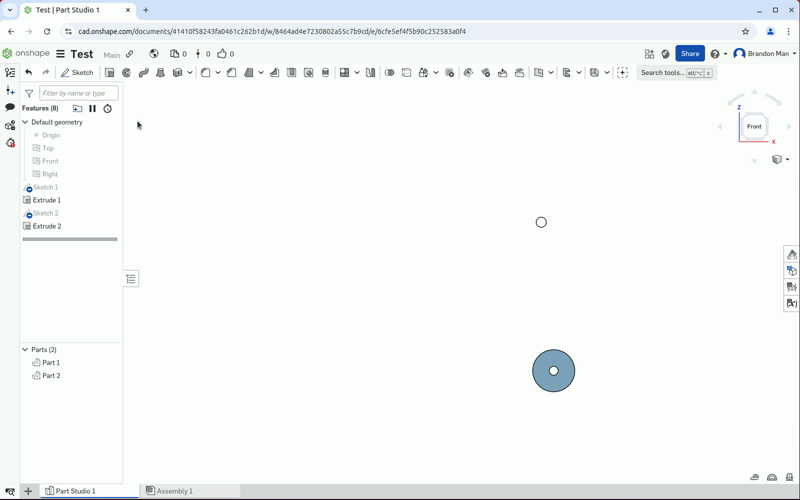
key(shift+h)
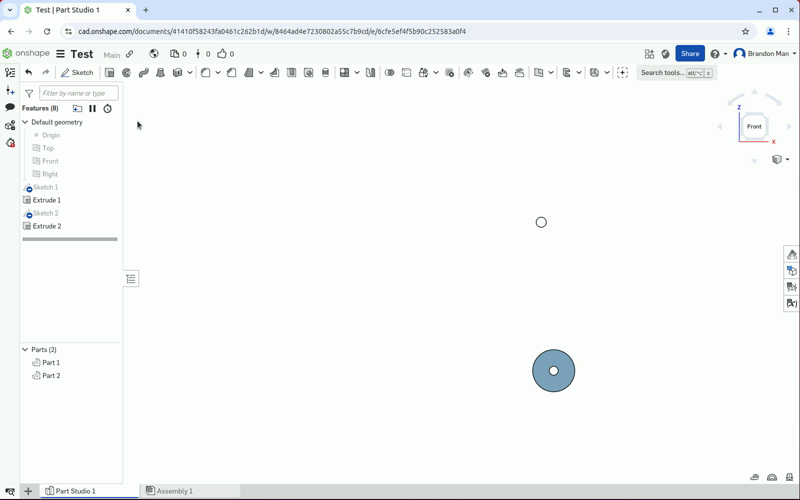
key(shift+h)
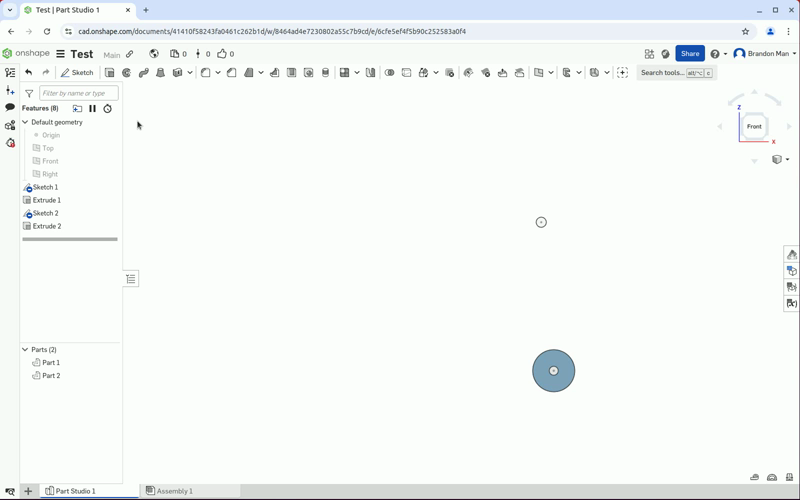
key(shift+7)
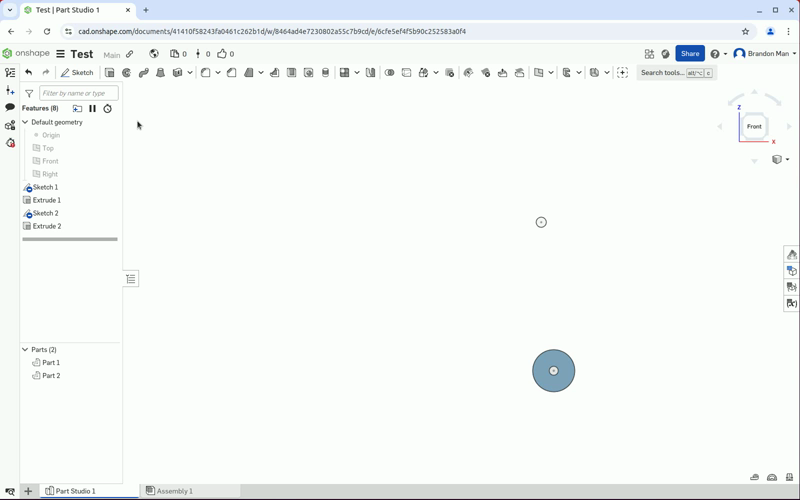
key(left, 2)
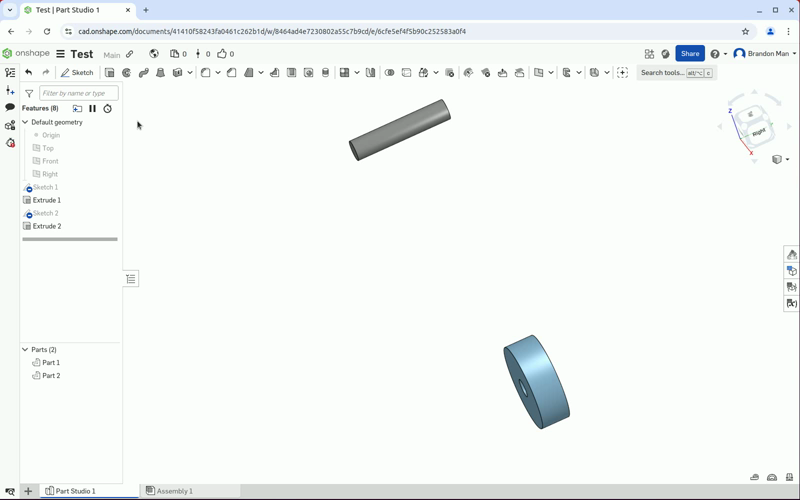
key(down, 2)
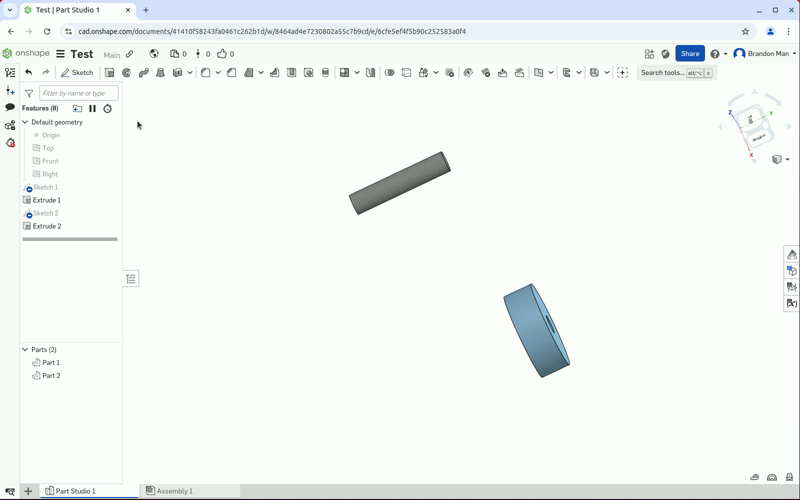
key(up, 2)
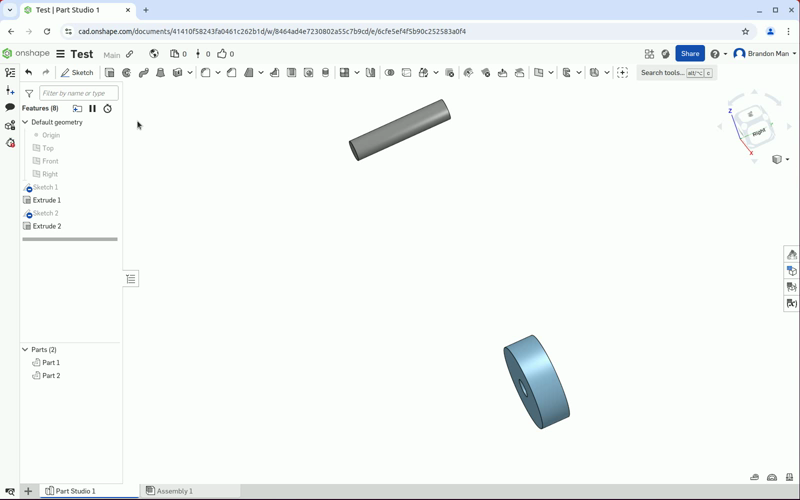
key(right, 2)
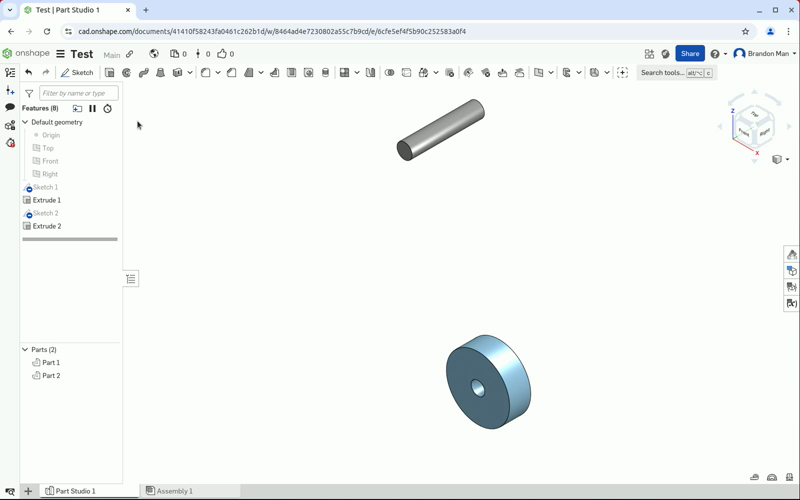
mouse_move(73, 189)
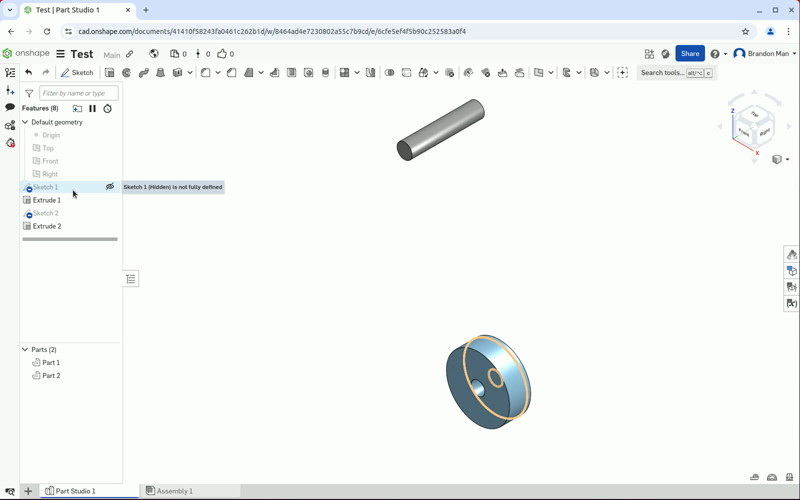
click(73, 189)